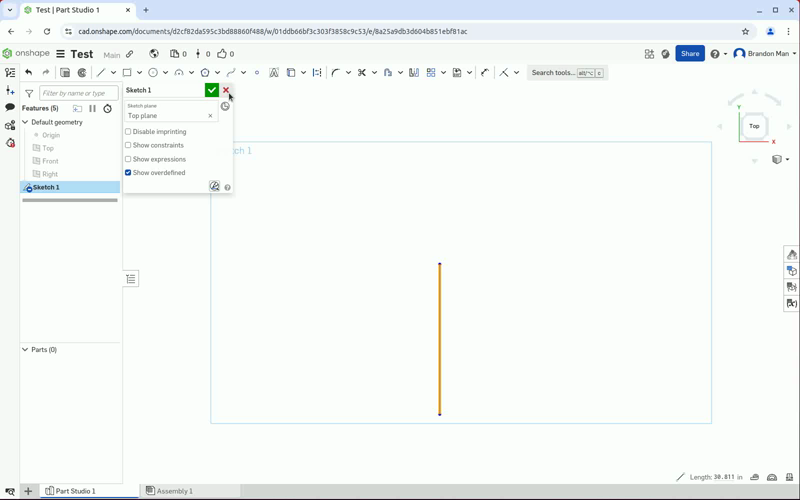
key(shift+h)
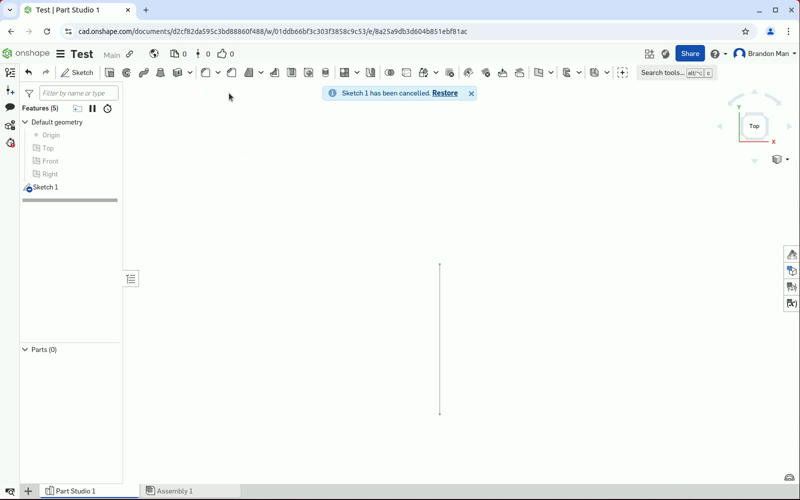
key(shift+s)
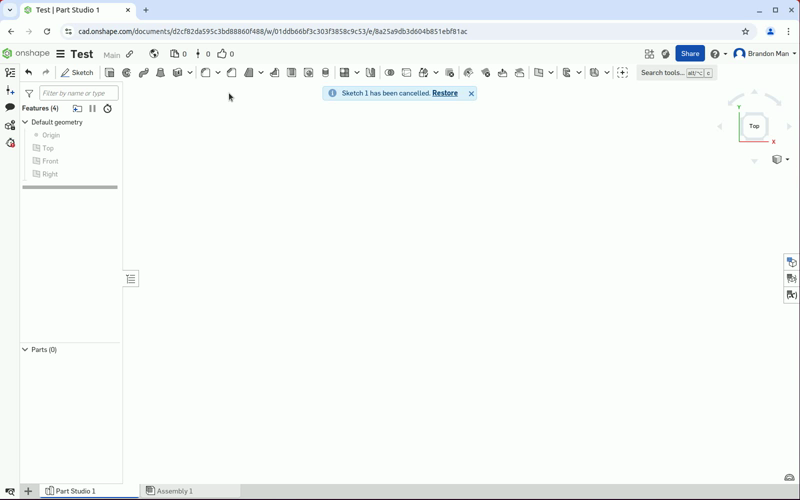
mouse_move(73, 150)
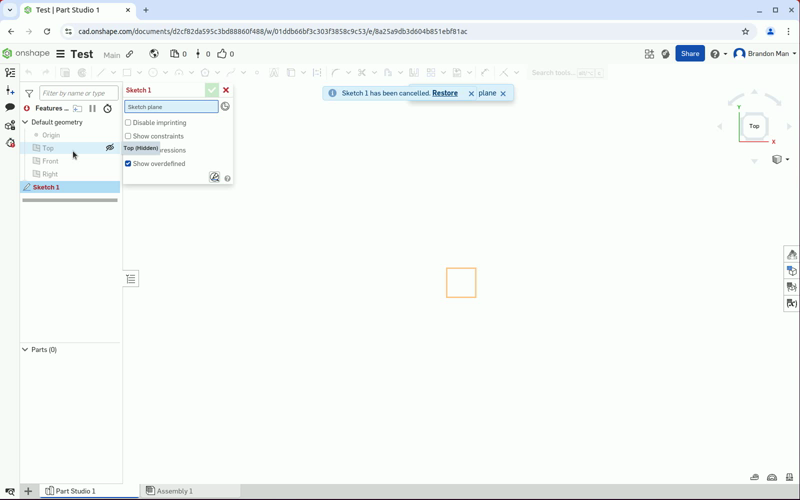
click(73, 150)
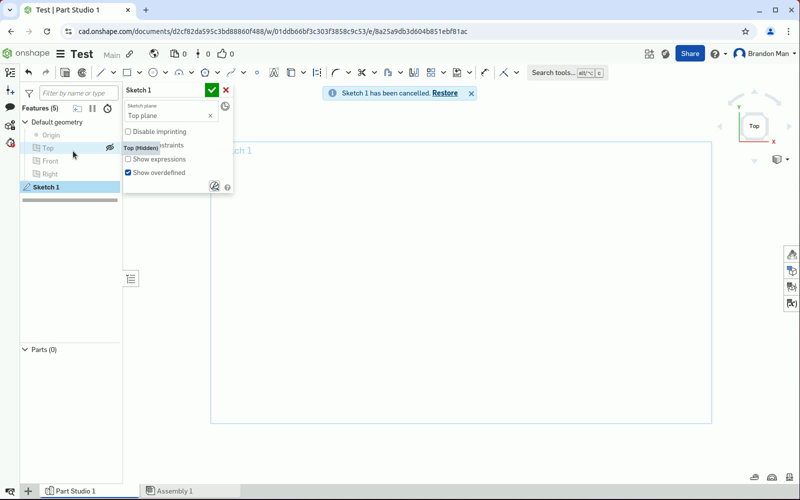
mouse_move(73, 352)
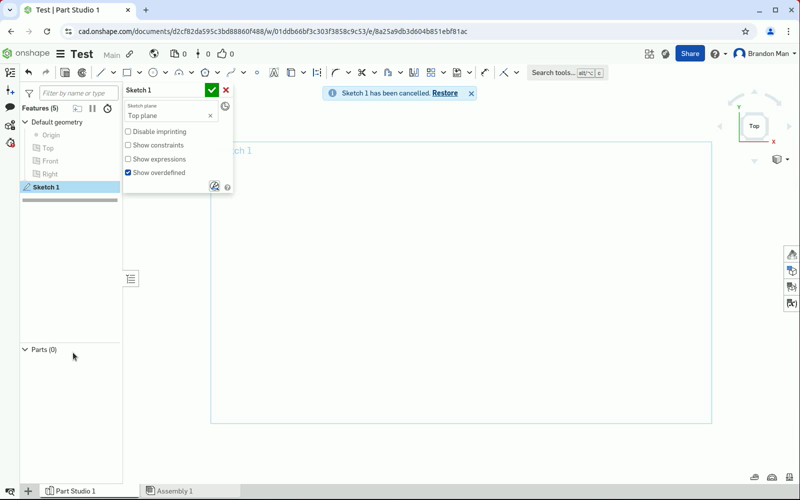
key(y)
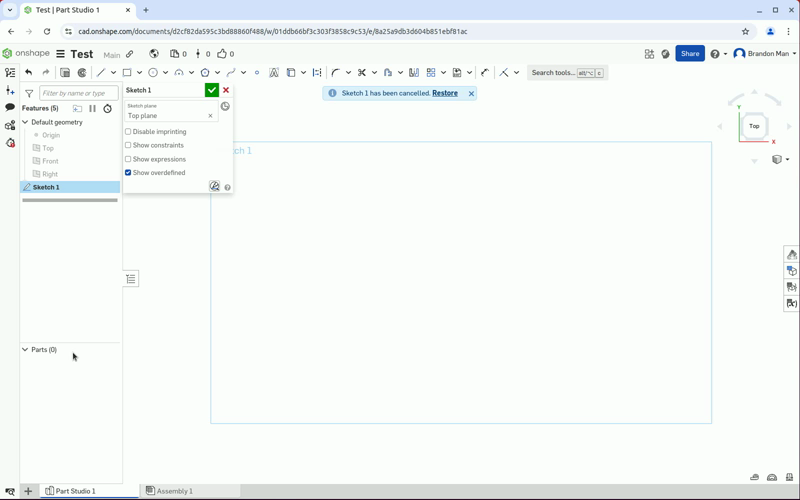
key(a)
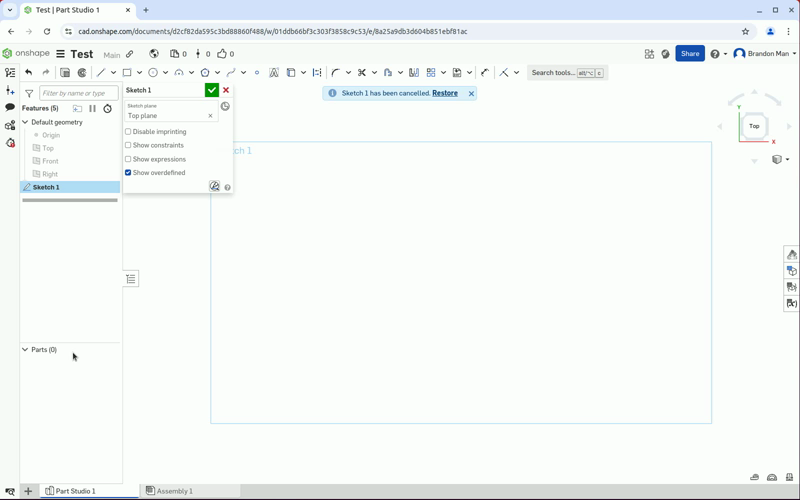
key_down(shift)
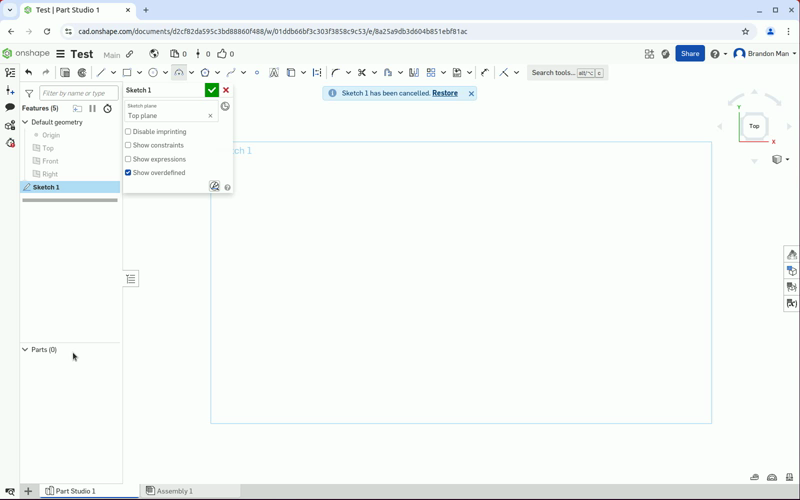
mouse_move(406, 170)
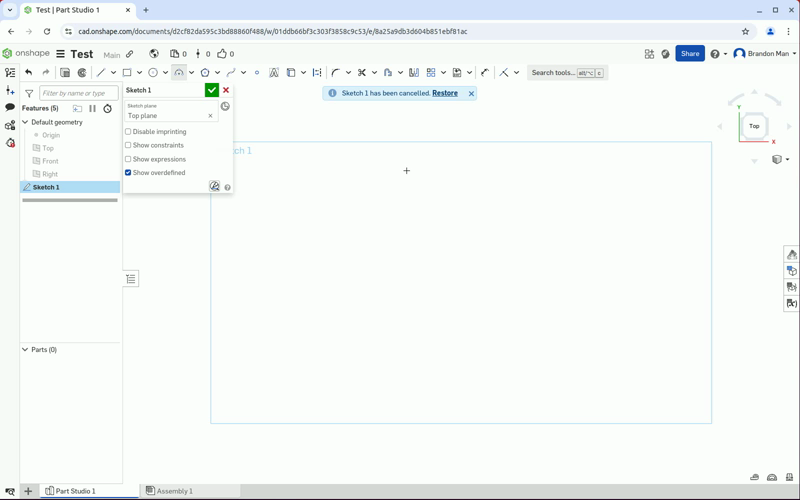
click(406, 170)
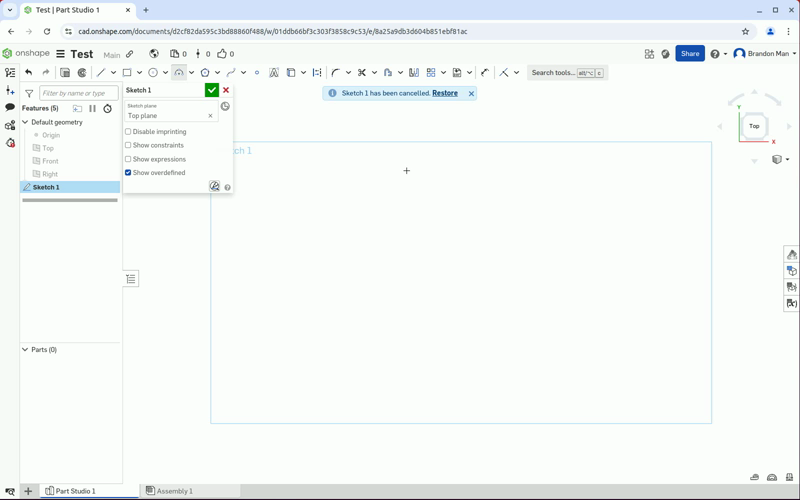
key_up(shift)
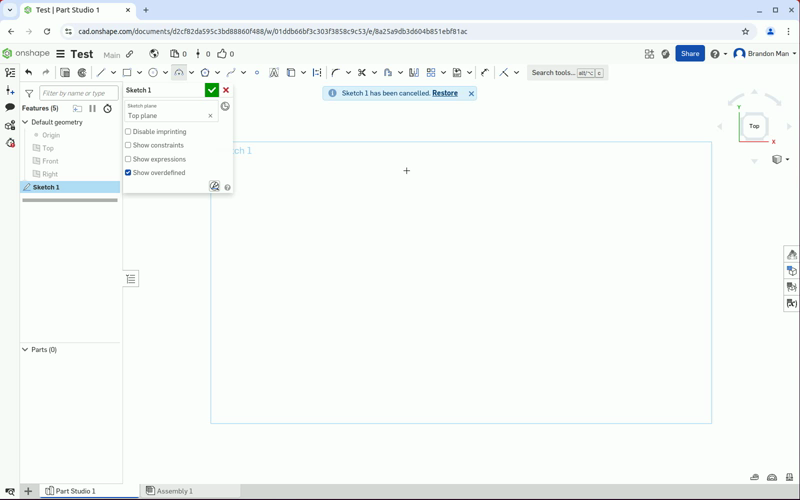
key_down(shift)
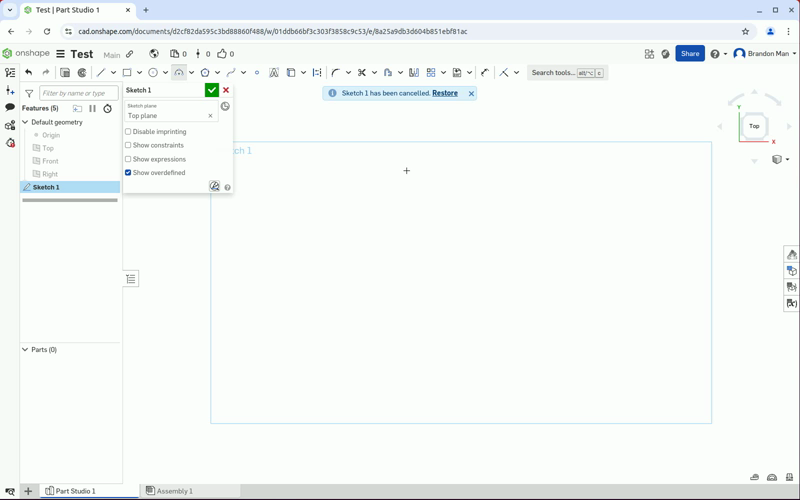
mouse_move(564, 170)
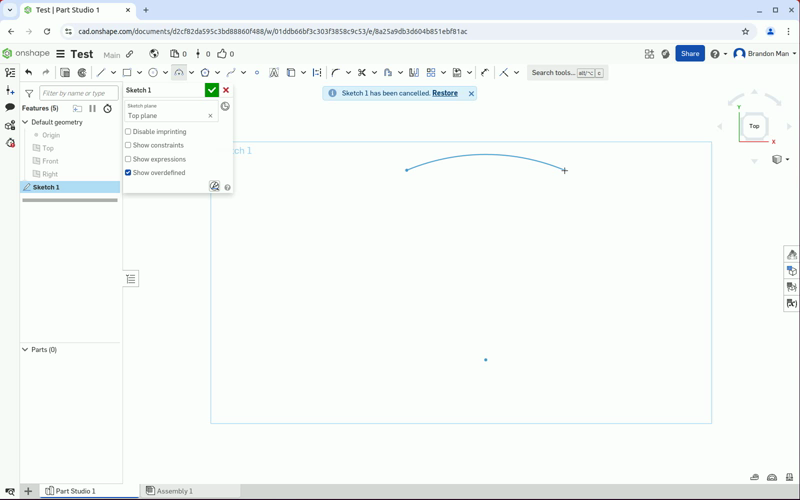
click(564, 170)
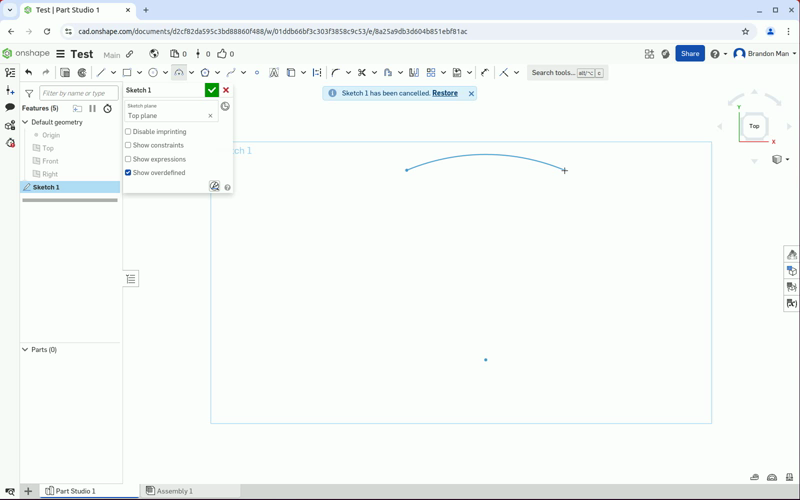
mouse_move(485, 249)
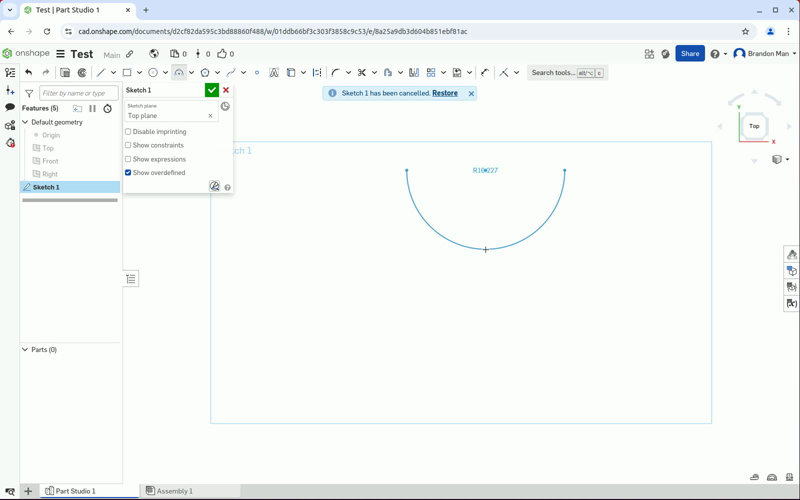
click(485, 249)
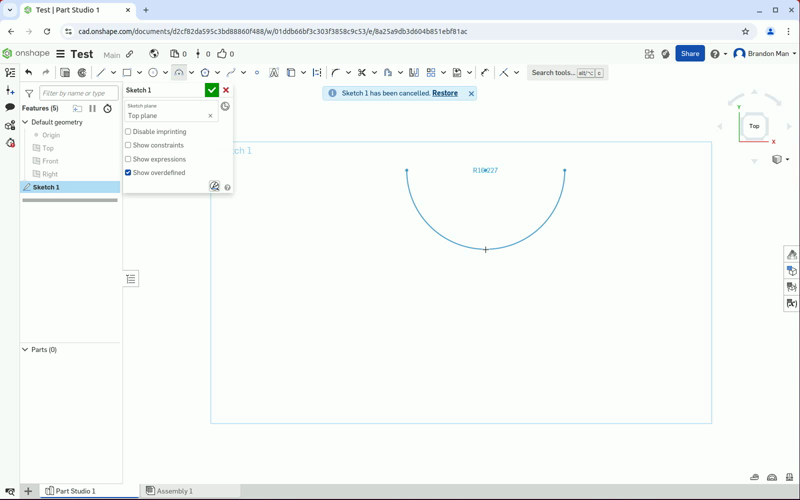
key_up(shift)
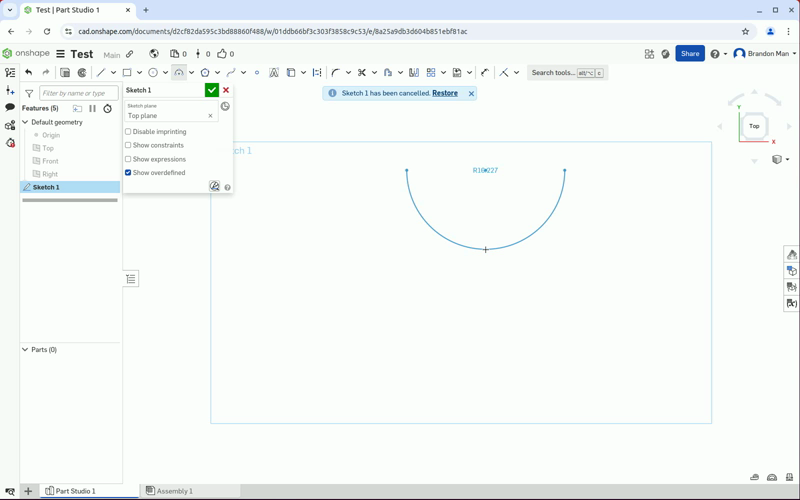
key(esc)
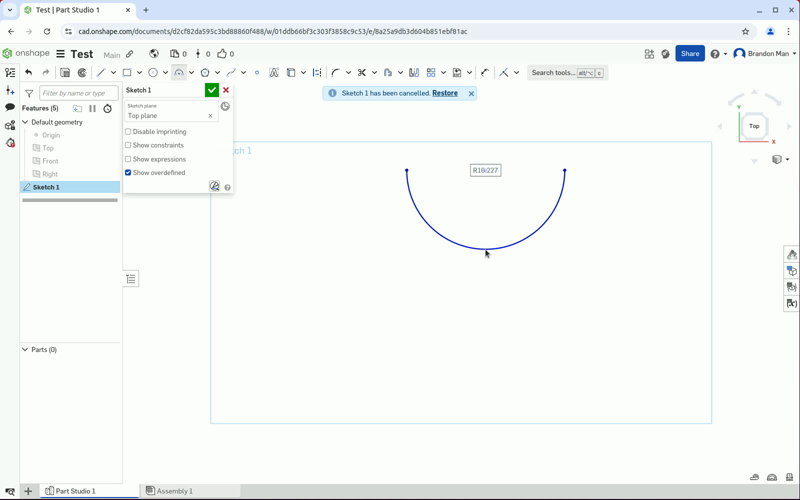
key(l)
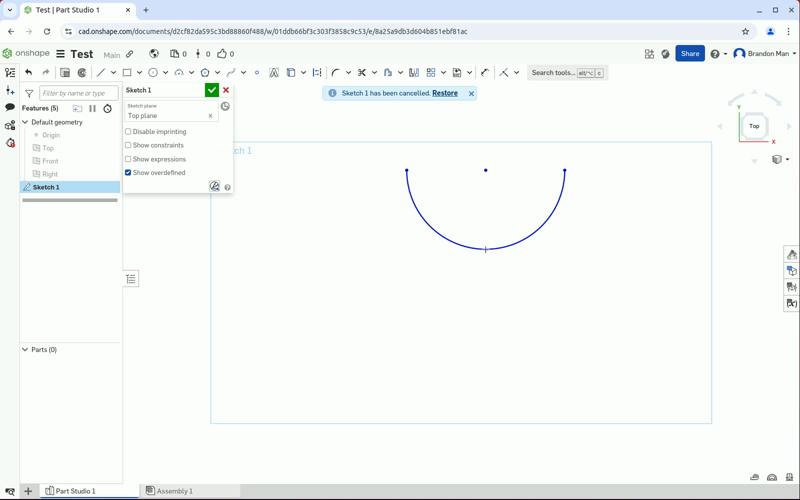
mouse_move(564, 170)
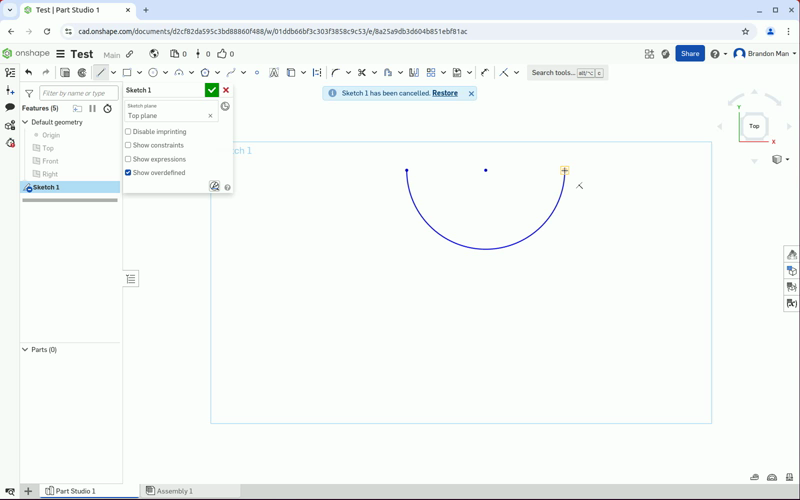
click(564, 170)
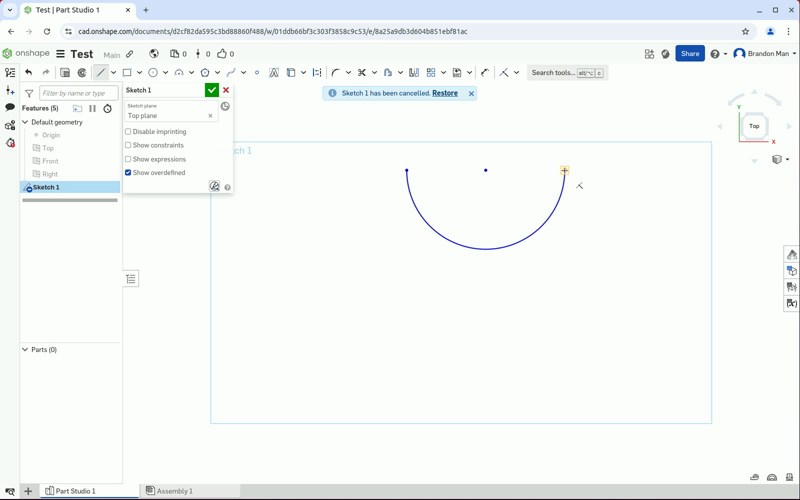
key_down(shift)
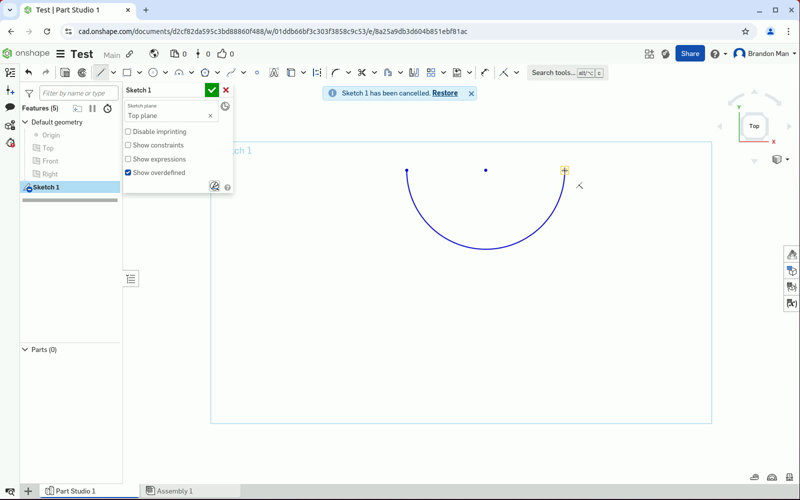
mouse_move(589, 170)
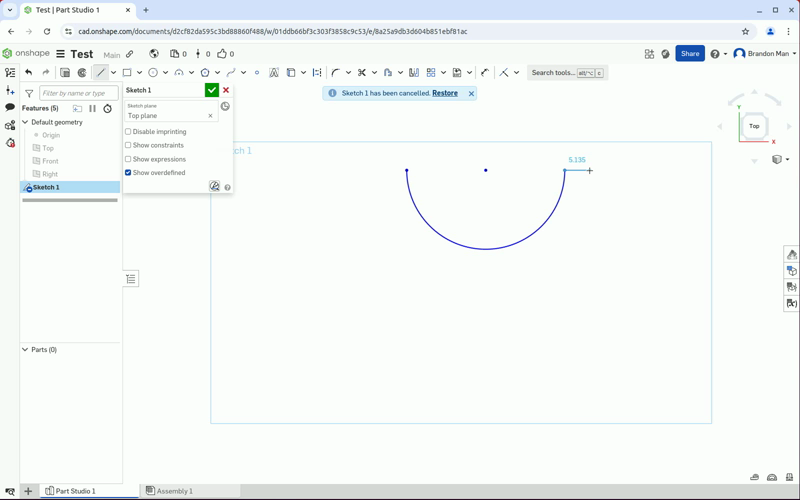
mouse_move(548, 170)
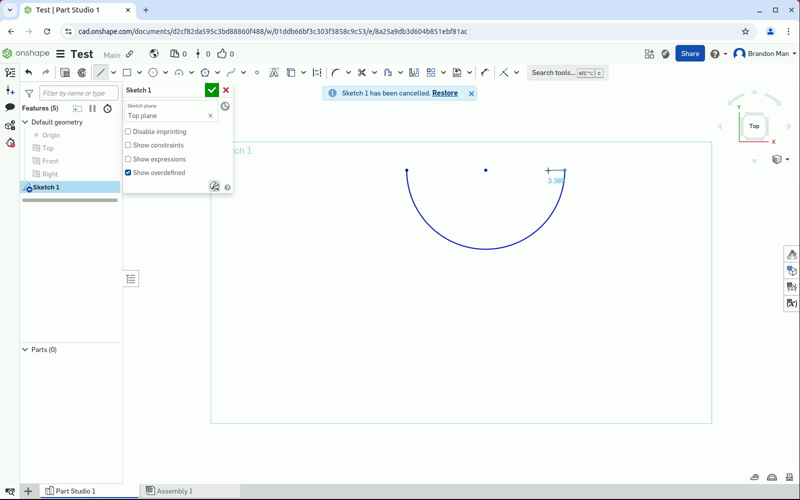
click(548, 170)
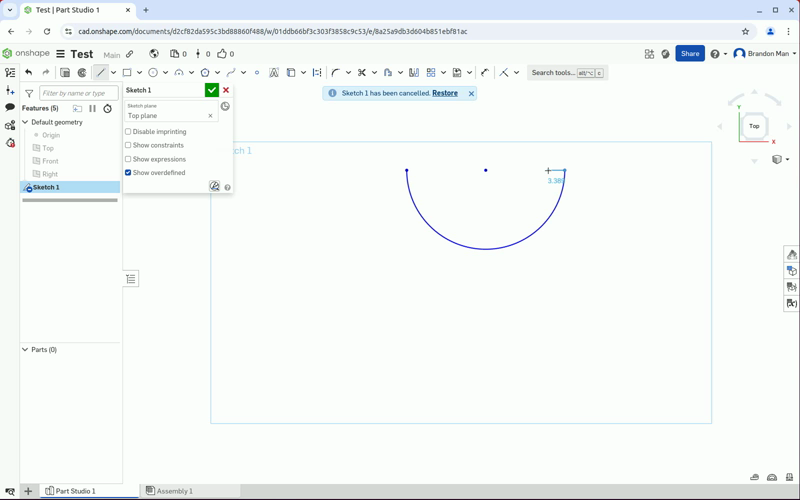
key_up(shift)
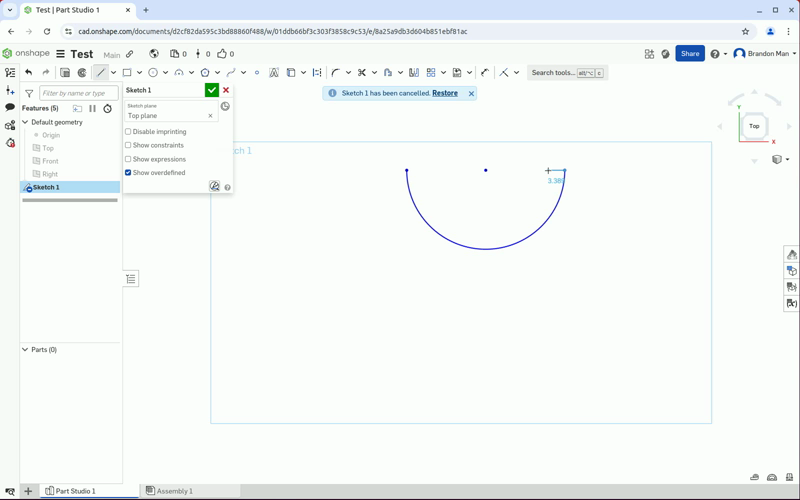
key(esc)
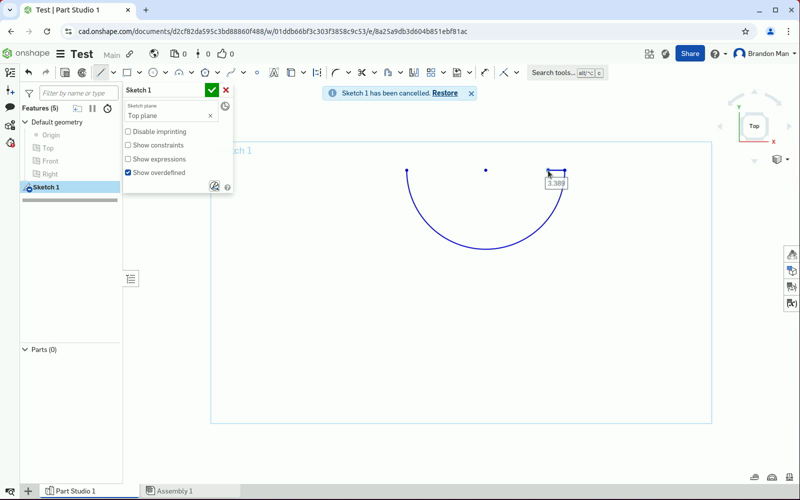
key(a)
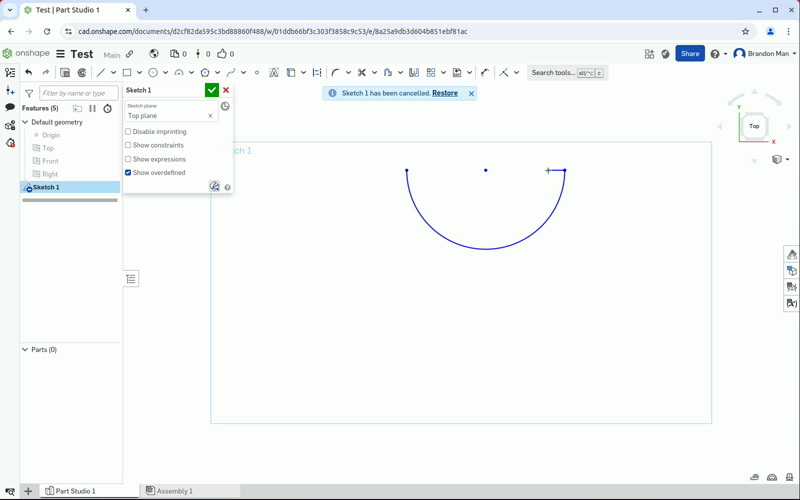
mouse_move(548, 170)
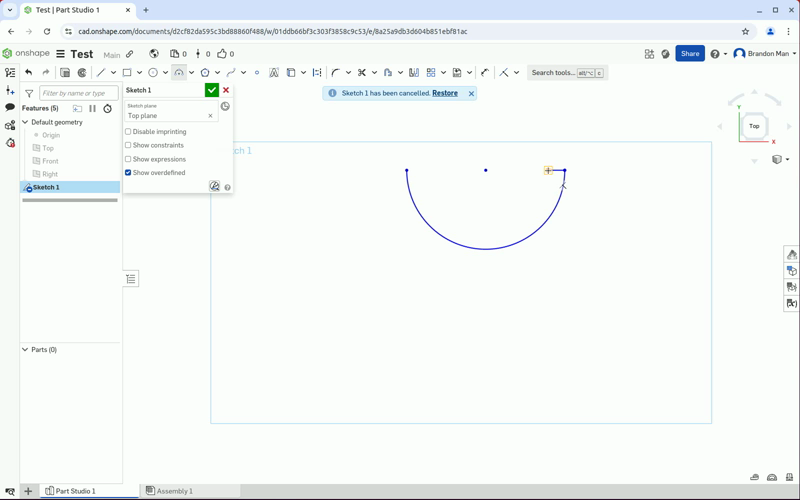
click(548, 170)
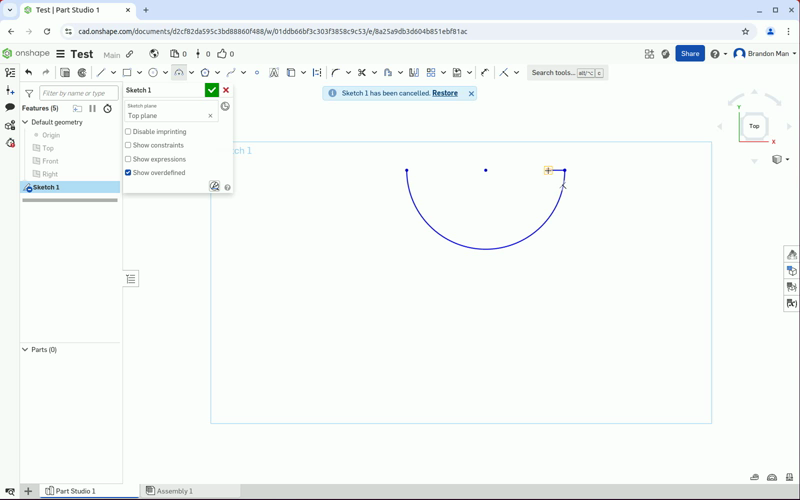
key_down(shift)
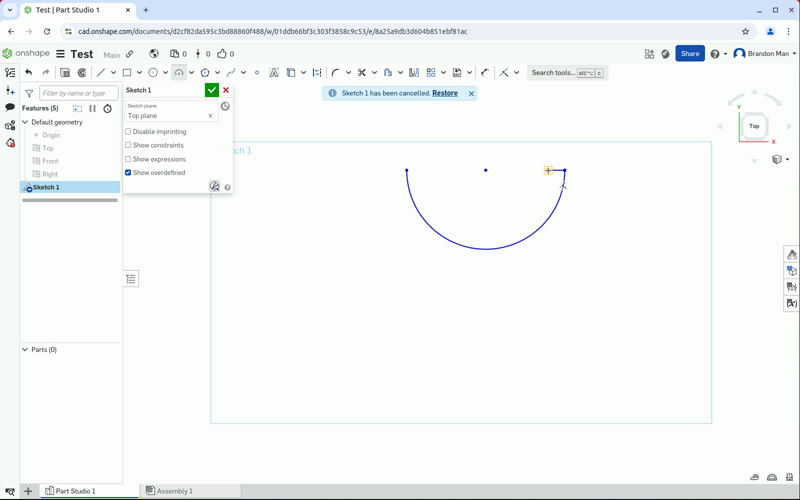
mouse_move(423, 170)
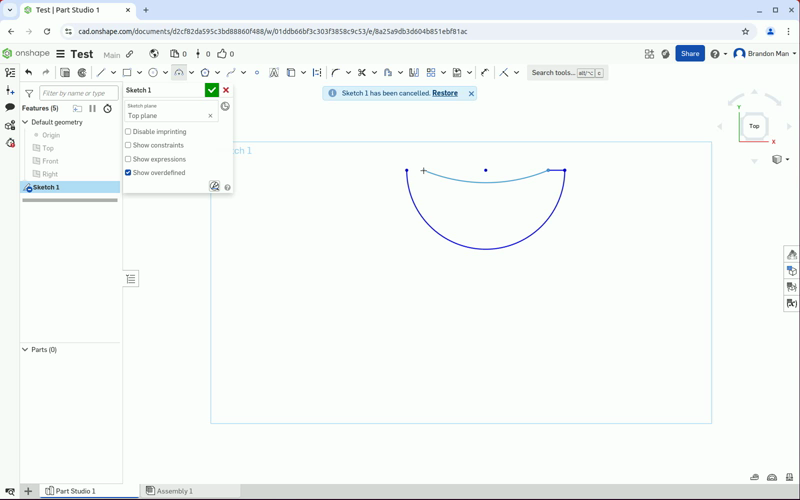
click(423, 170)
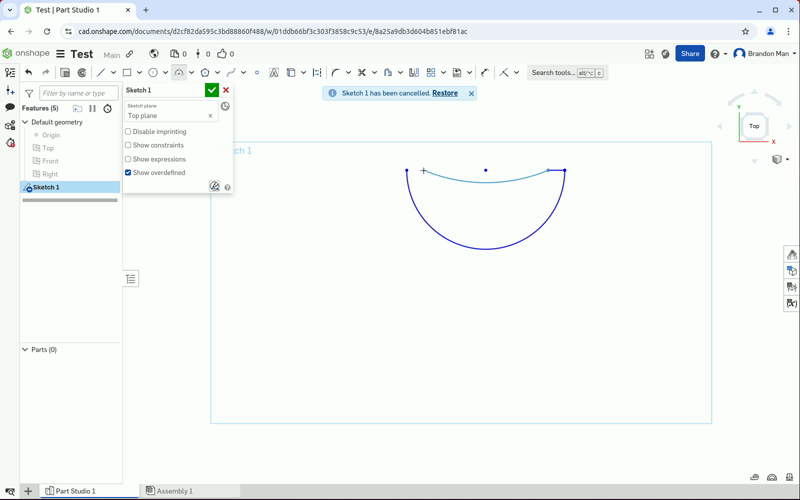
mouse_move(485, 231)
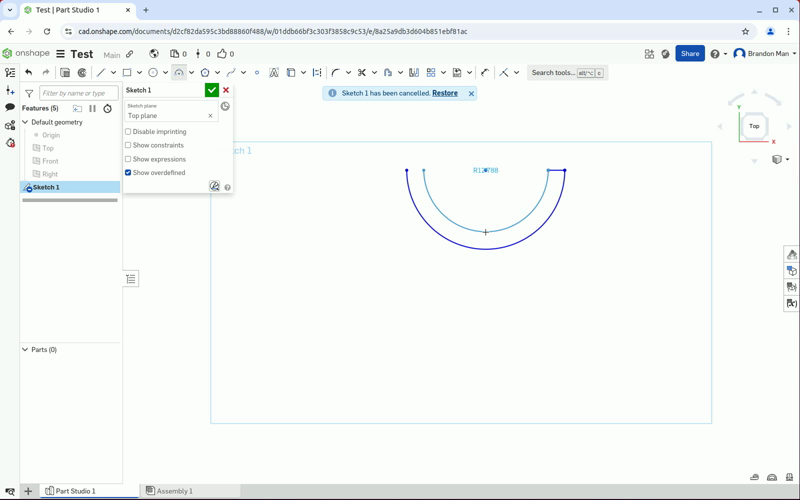
click(485, 231)
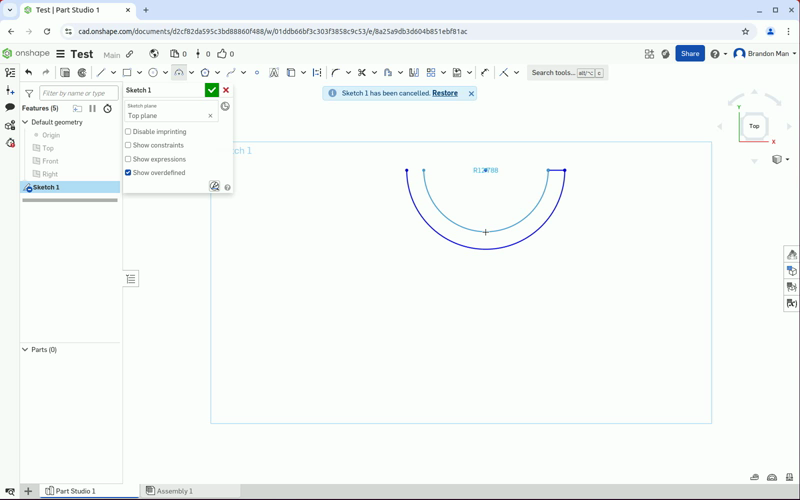
key_up(shift)
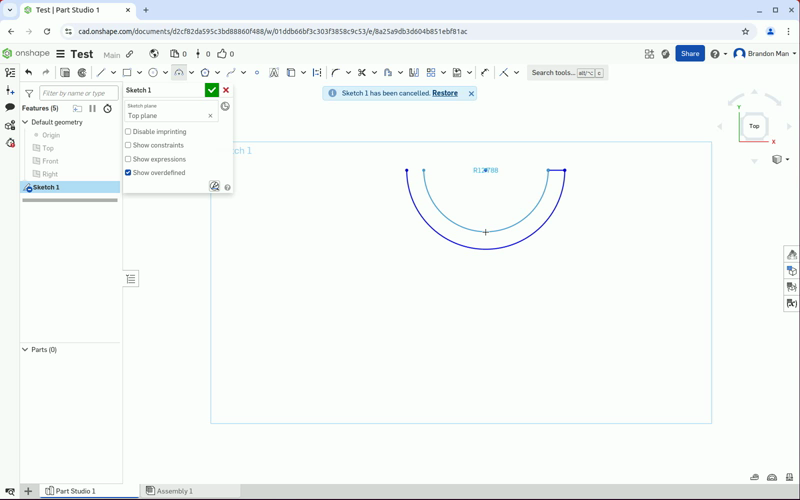
key(esc)
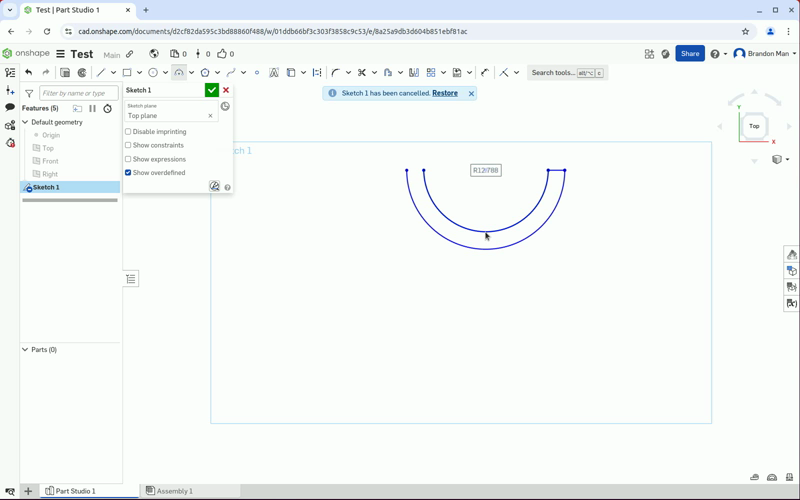
key(l)
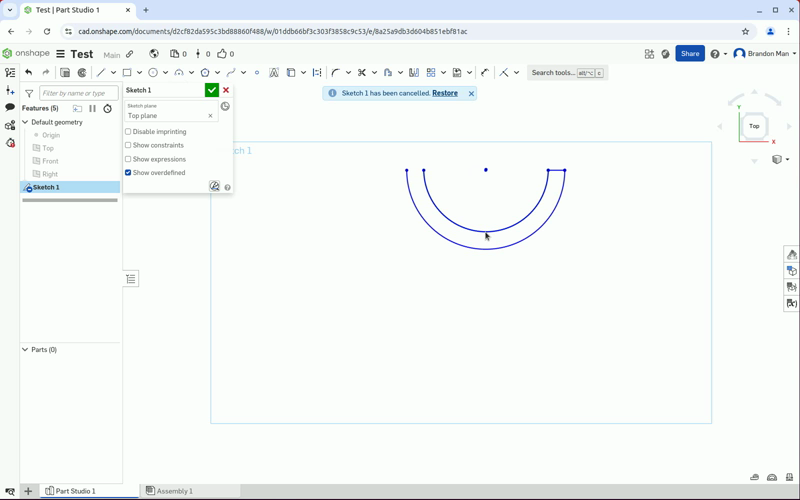
mouse_move(423, 170)
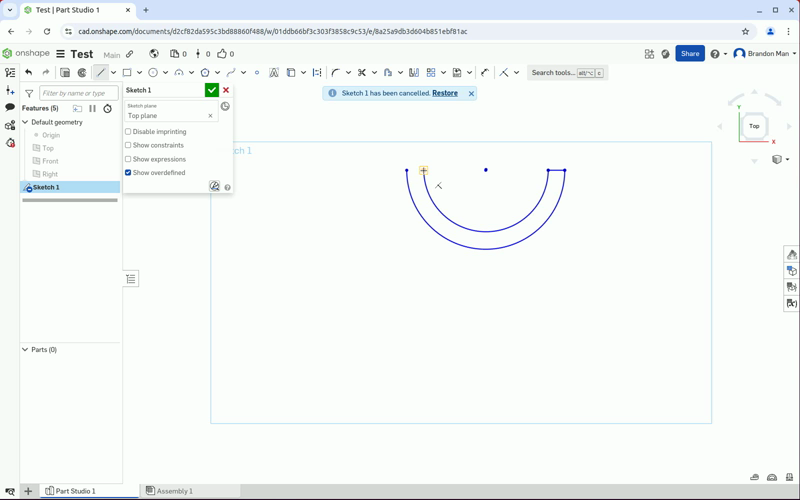
click(423, 170)
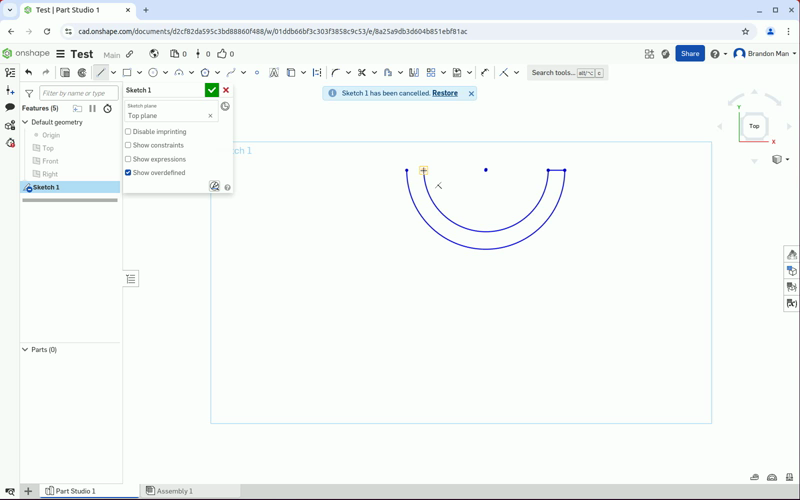
mouse_move(453, 170)
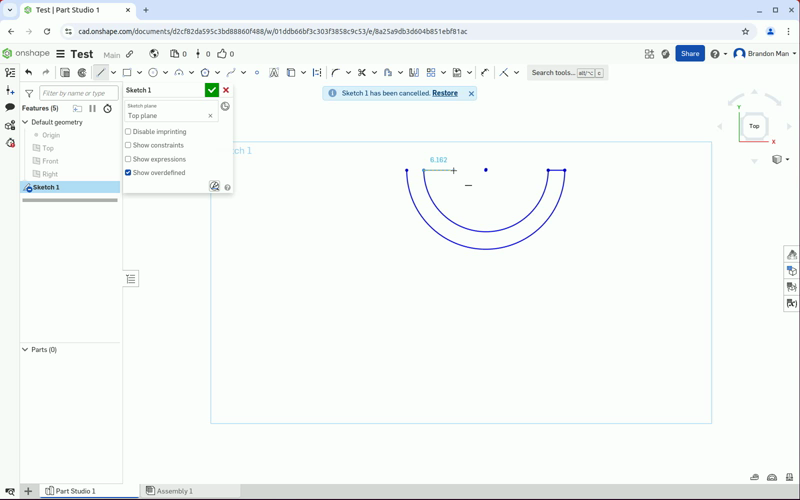
key_down(shift)
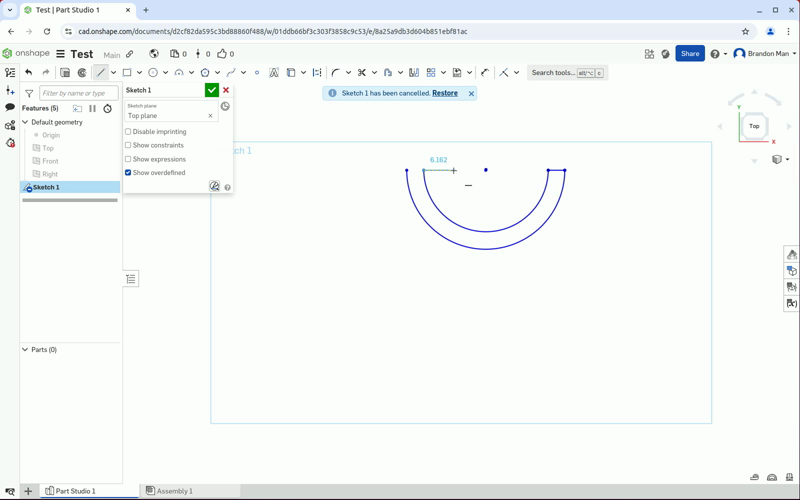
mouse_move(406, 170)
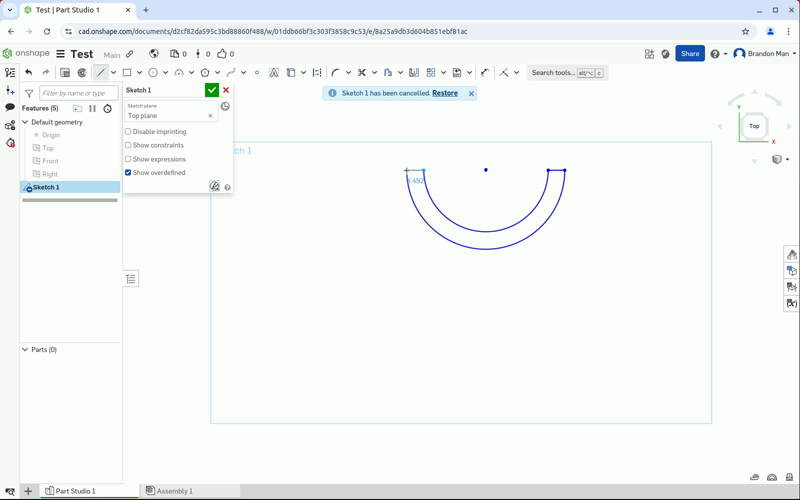
key_up(shift)
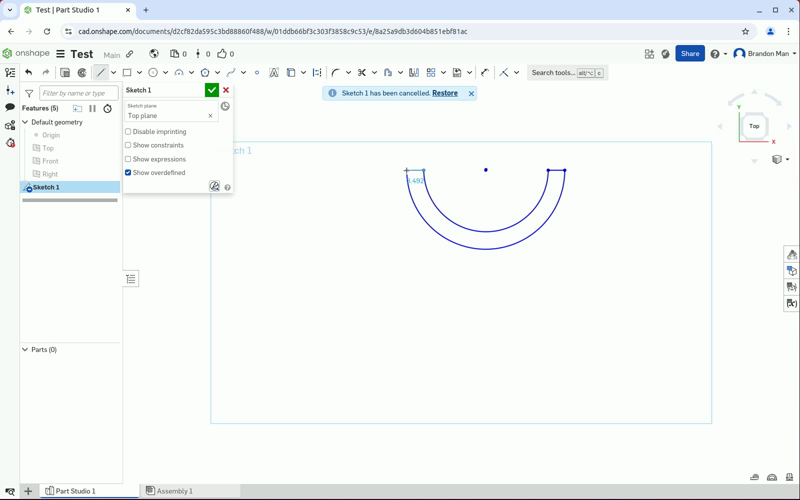
click(406, 170)
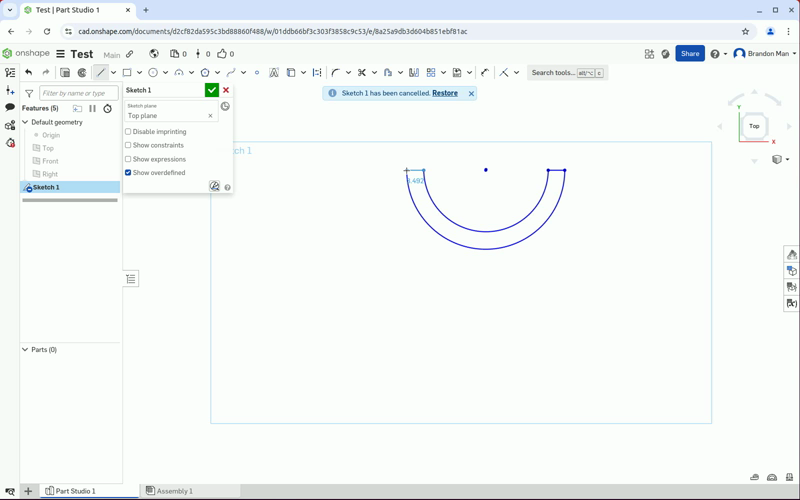
key(esc)
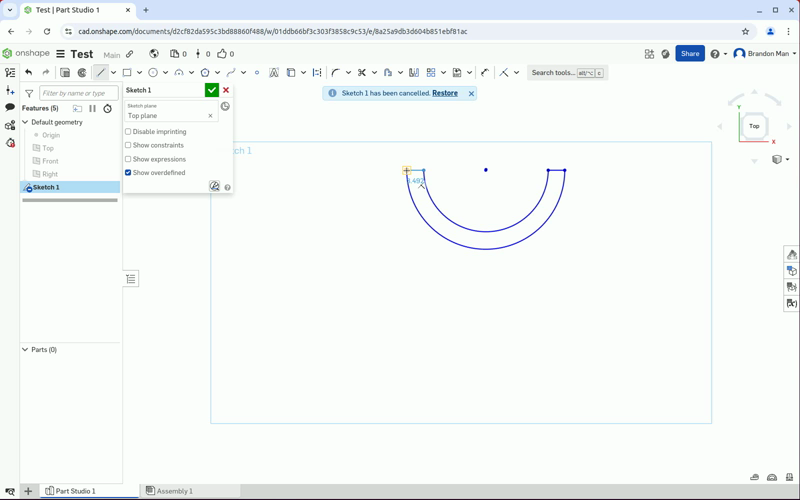
mouse_move(418, 182)
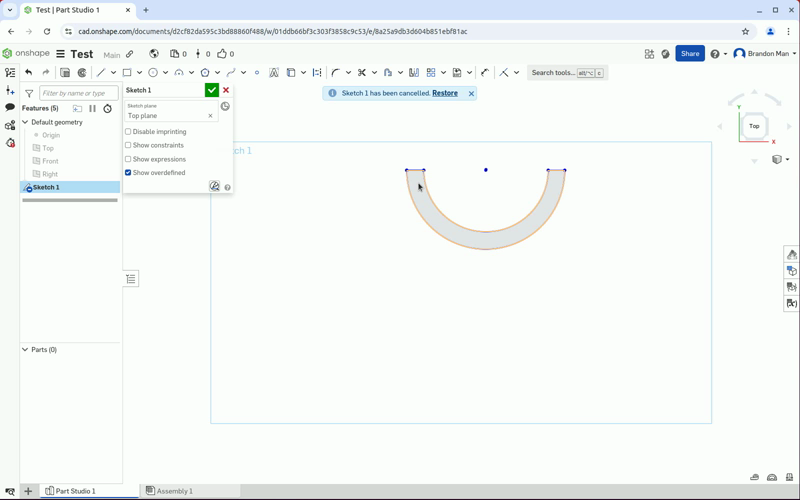
scroll(6)
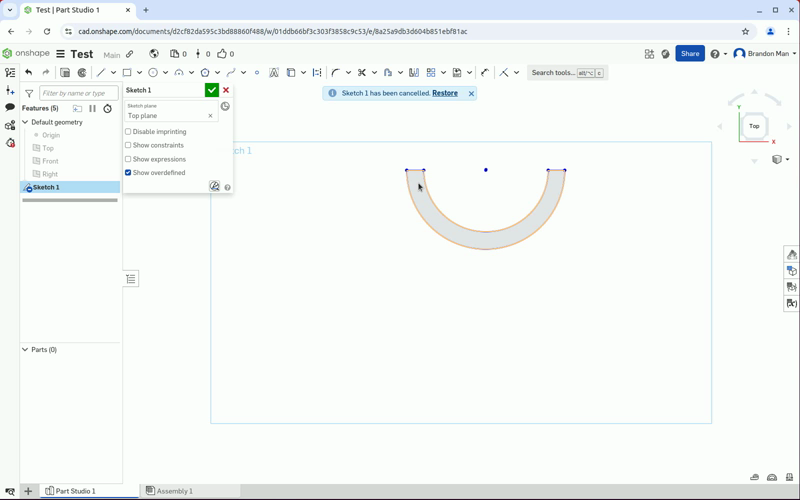
scroll(6)
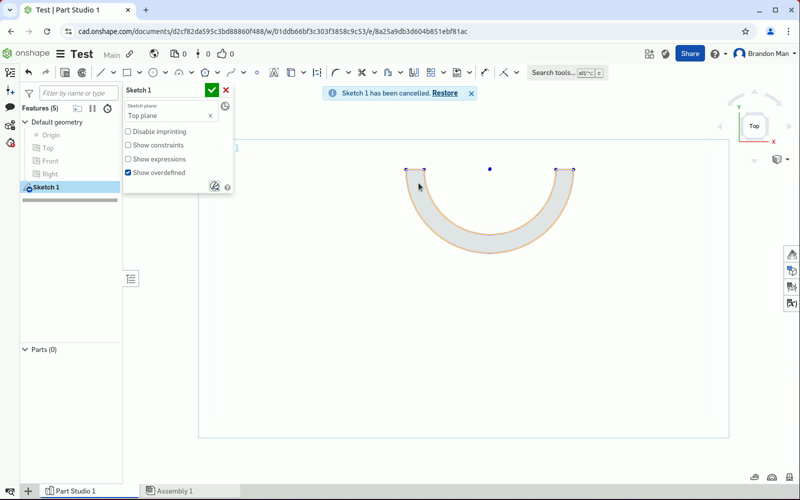
scroll(6)
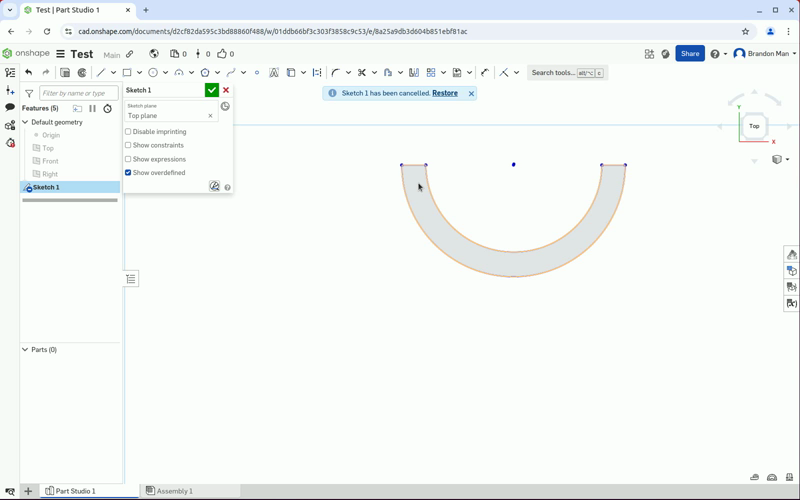
scroll(6)
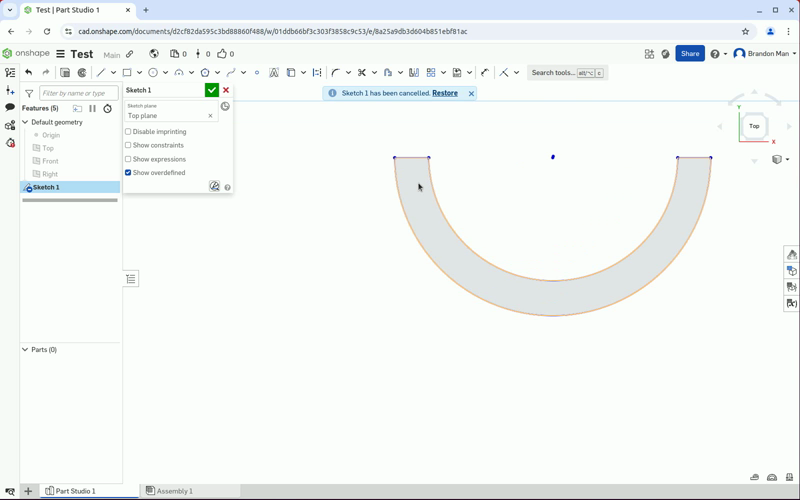
scroll(6)
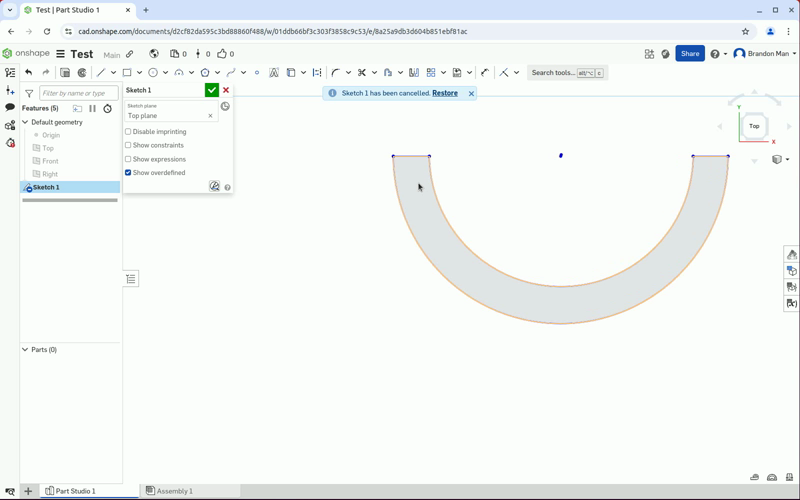
scroll(6)
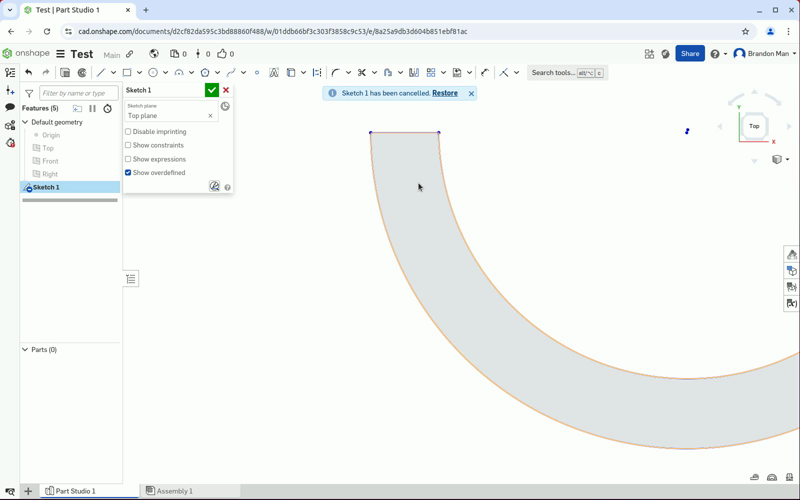
scroll(6)
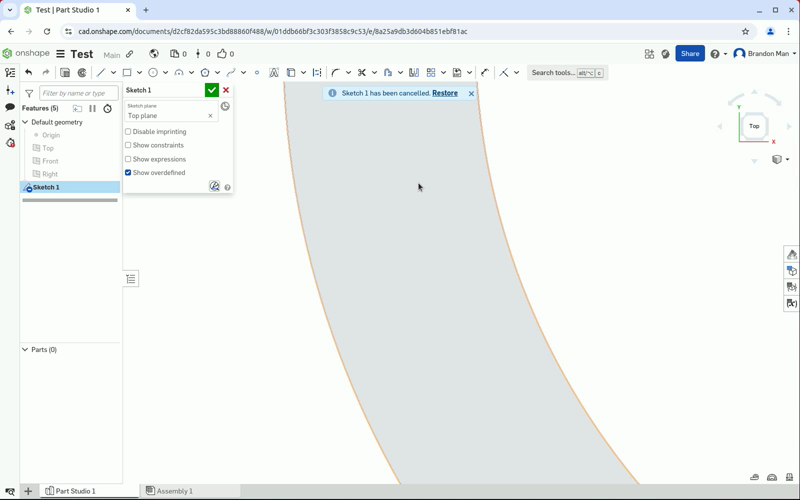
click(418, 182)
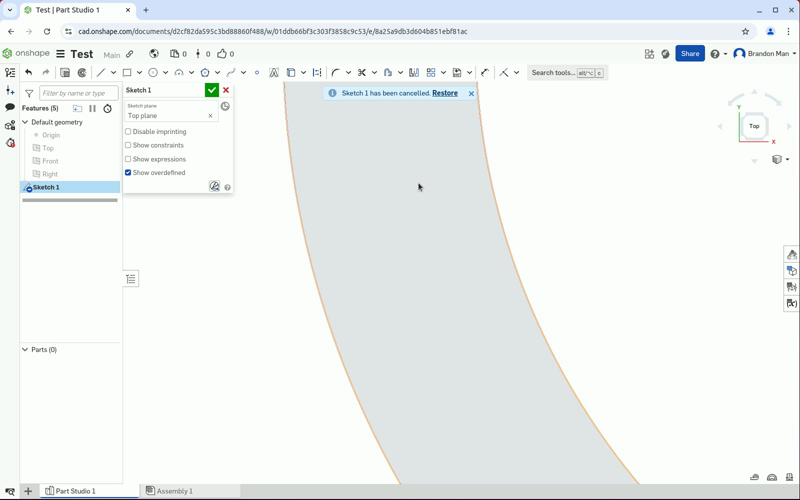
scroll(-6)
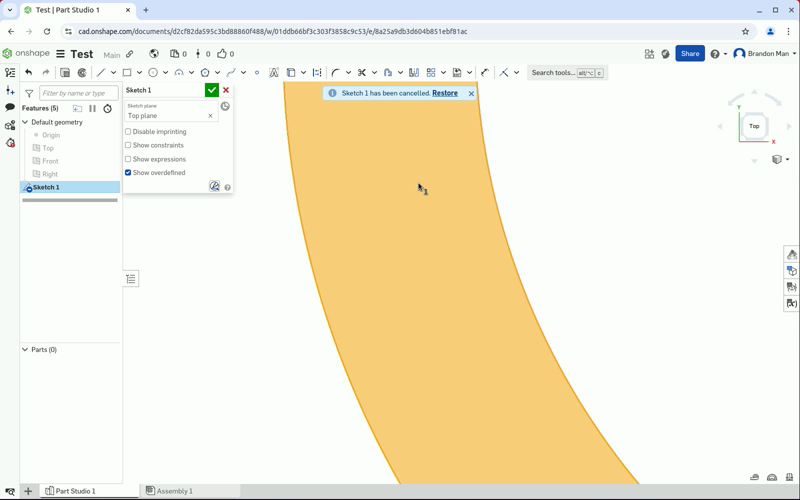
scroll(-6)
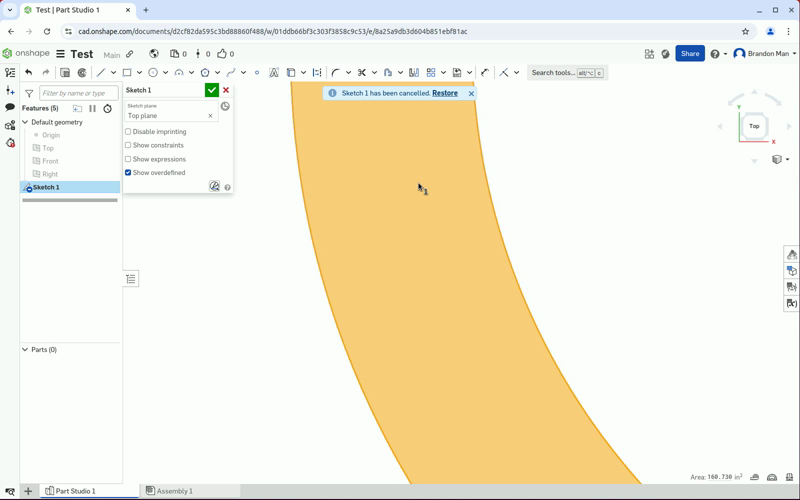
scroll(-6)
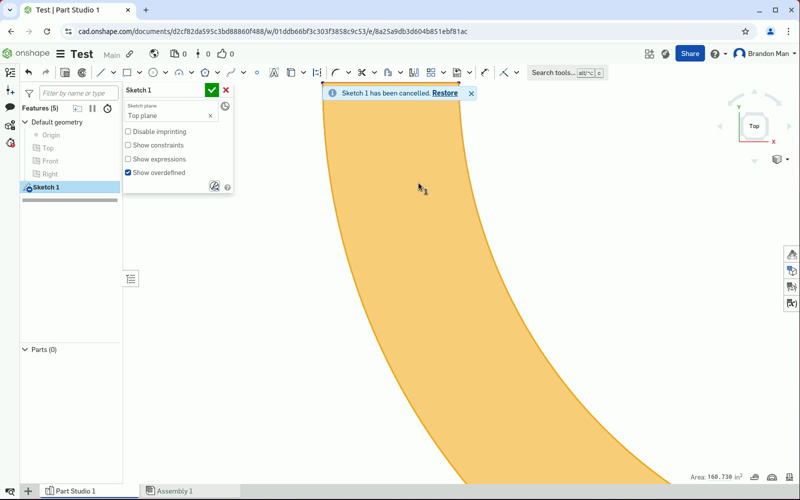
scroll(-6)
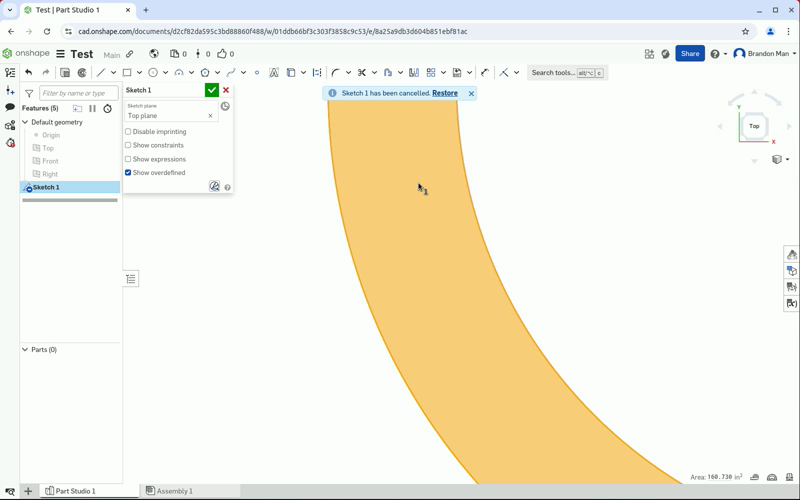
scroll(-6)
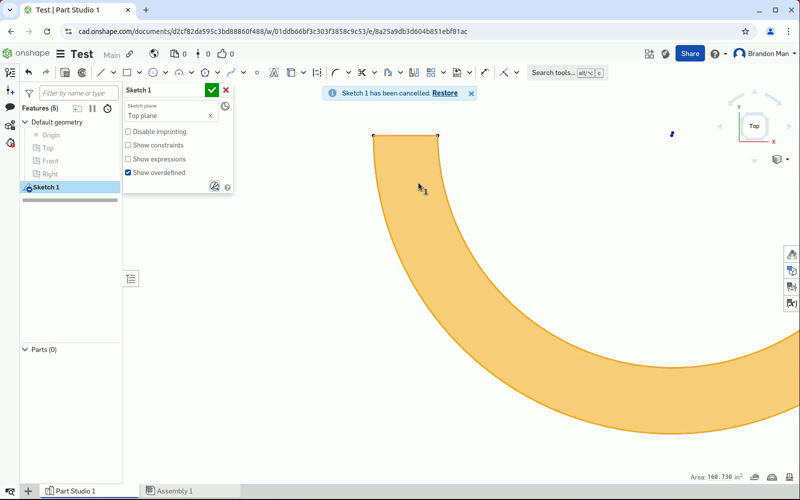
scroll(-6)
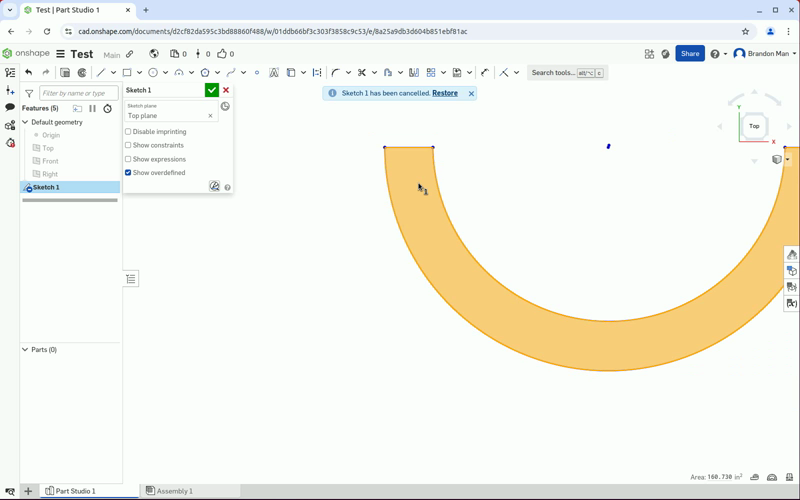
scroll(-6)
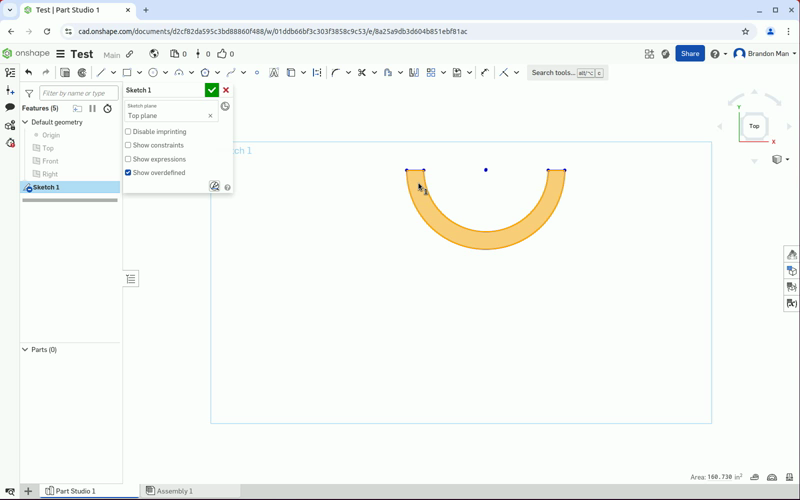
mouse_move(73, 352)
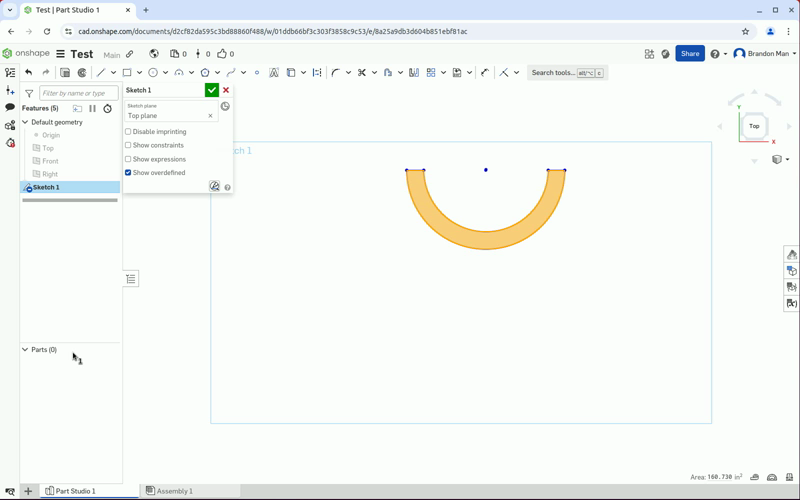
key(shift+y)
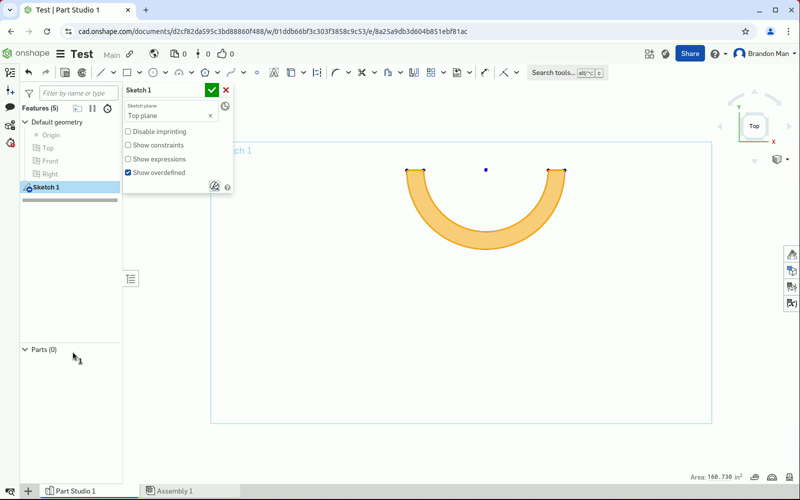
key(shift+e)
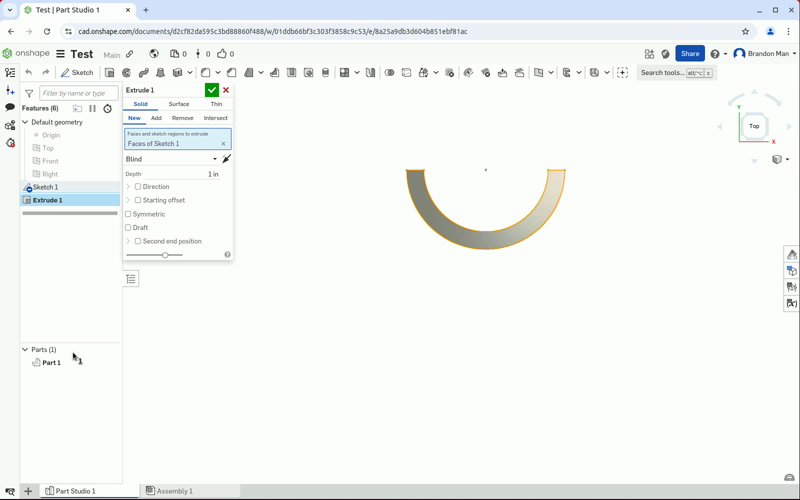
mouse_move(143, 106)
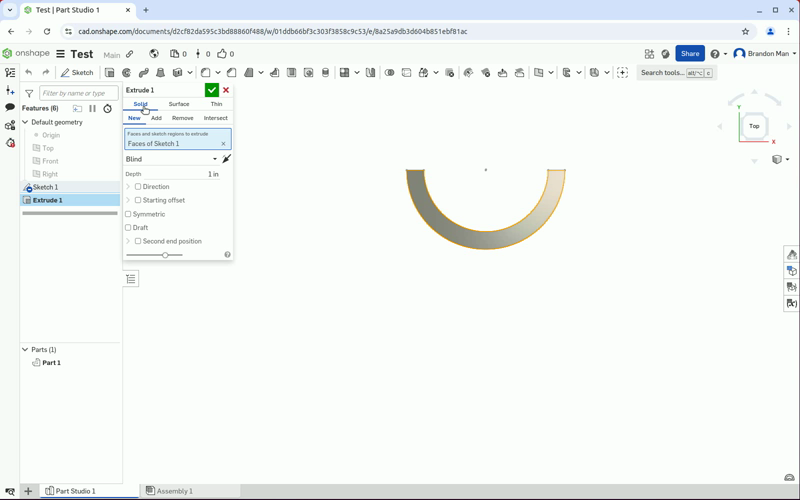
click(143, 106)
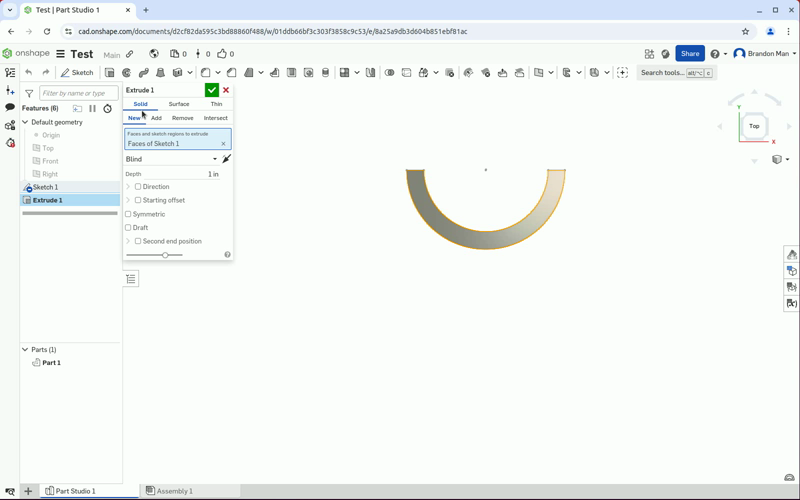
mouse_move(137, 120)
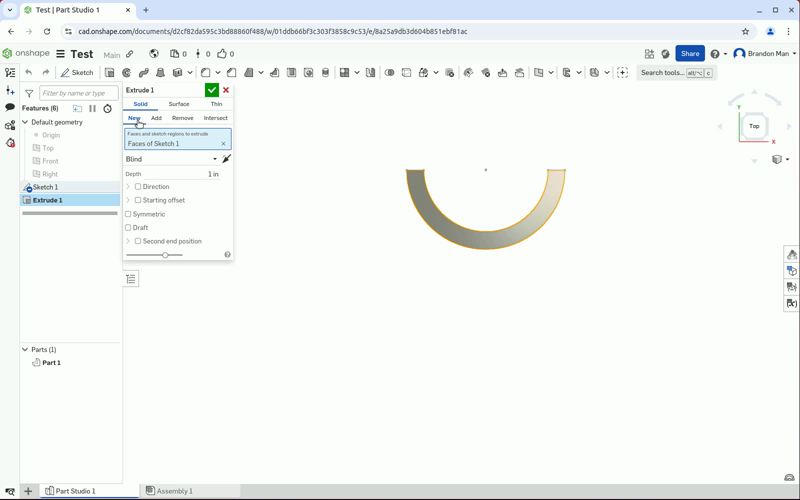
click(137, 120)
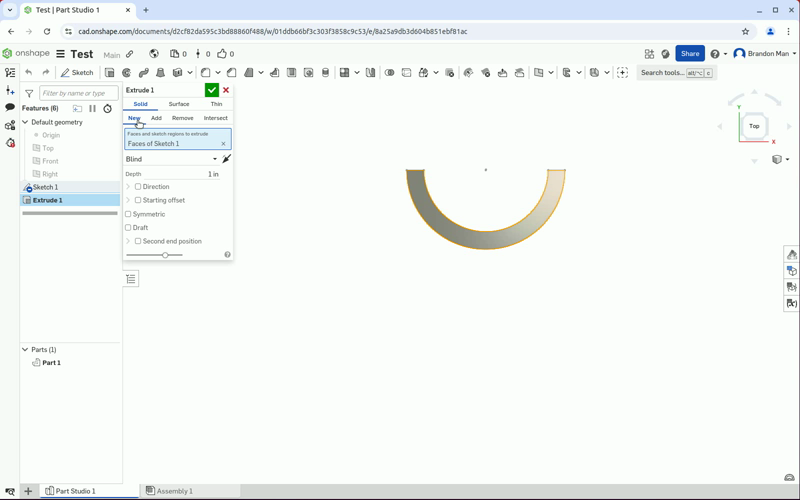
key(tab, 4)
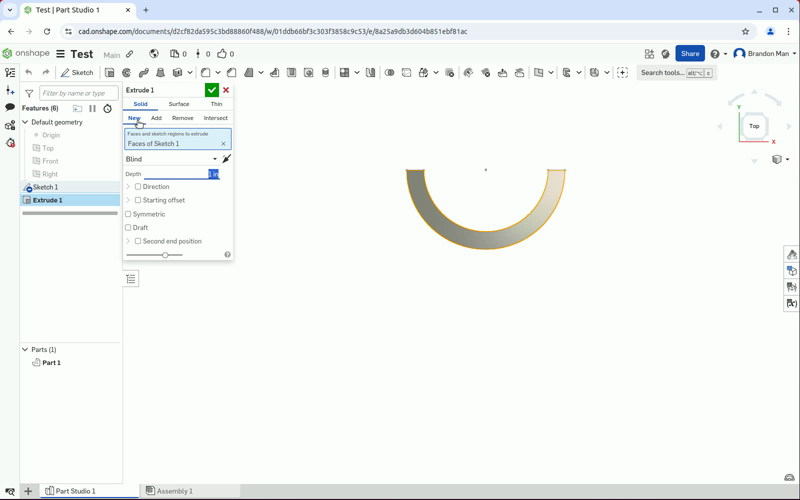
text(21.664)
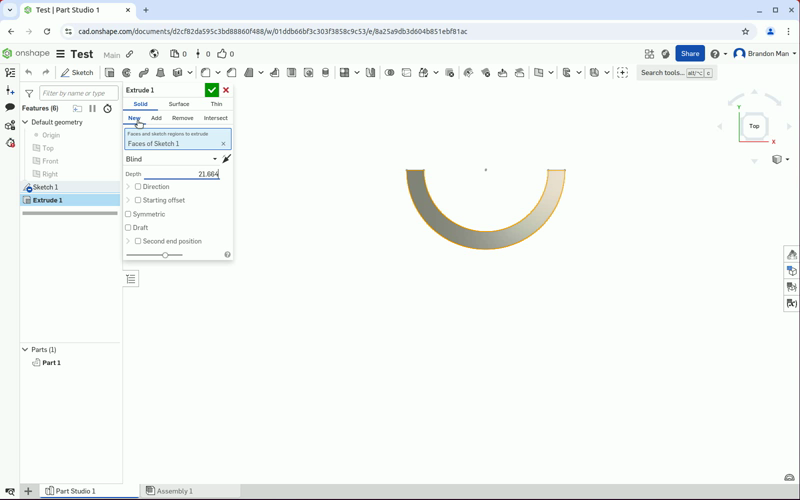
key(enter)
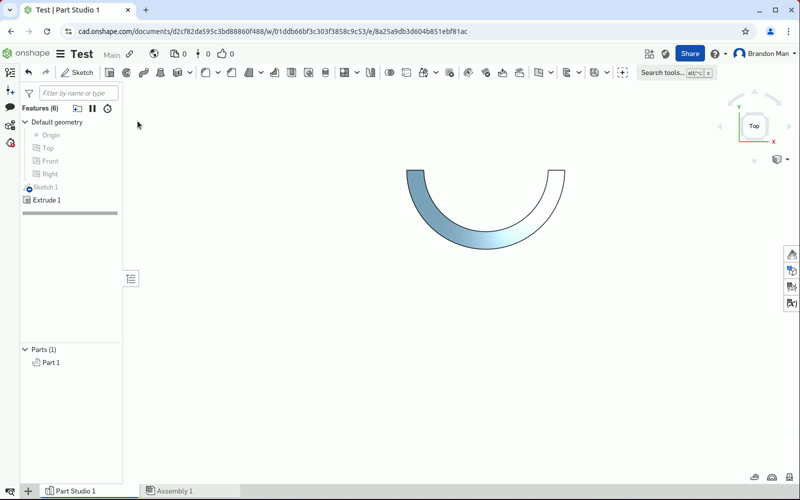
key(shift+h)
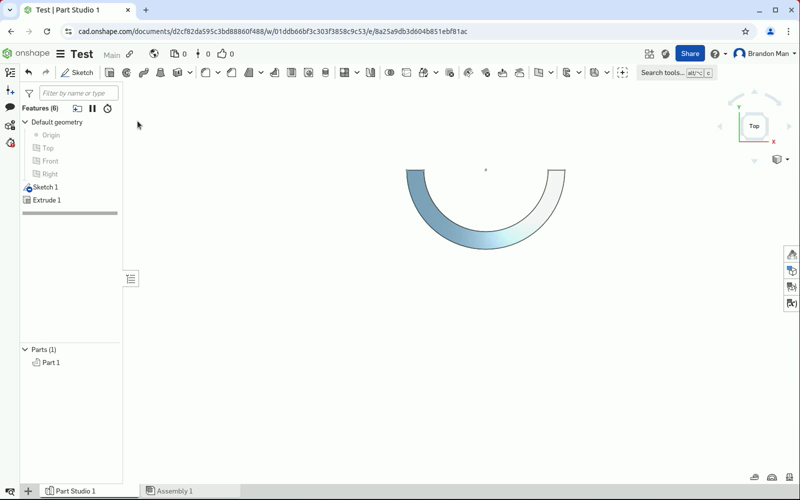
key(shift+h)
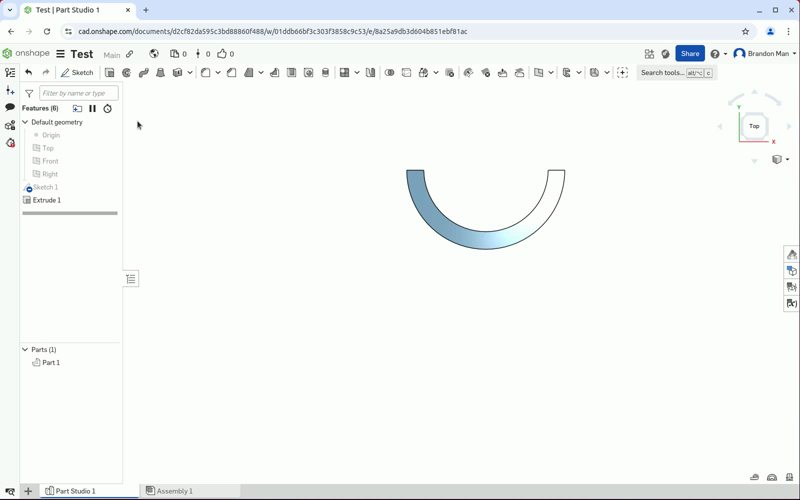
mouse_move(73, 189)
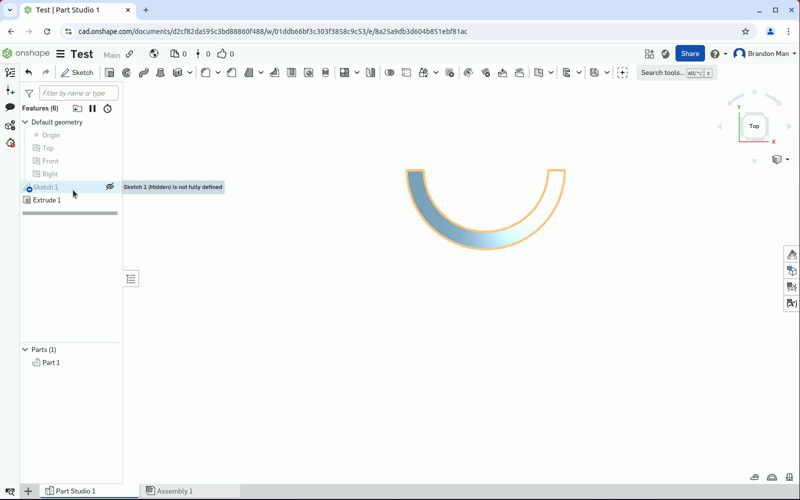
click(73, 189)
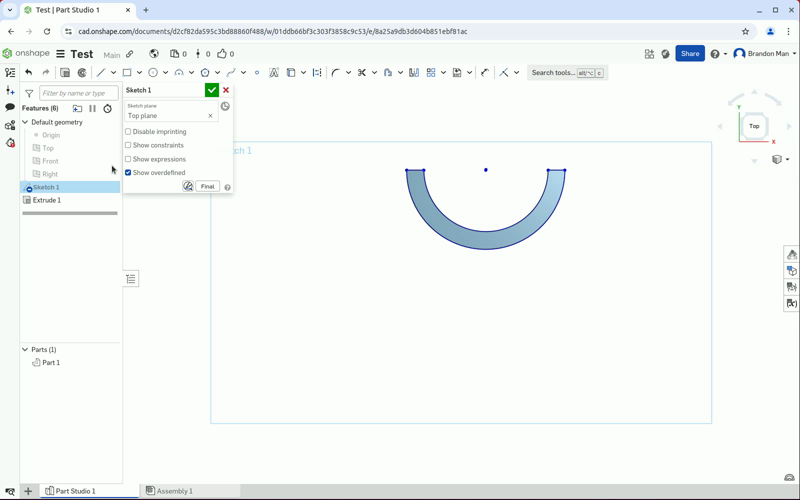
mouse_move(229, 92)
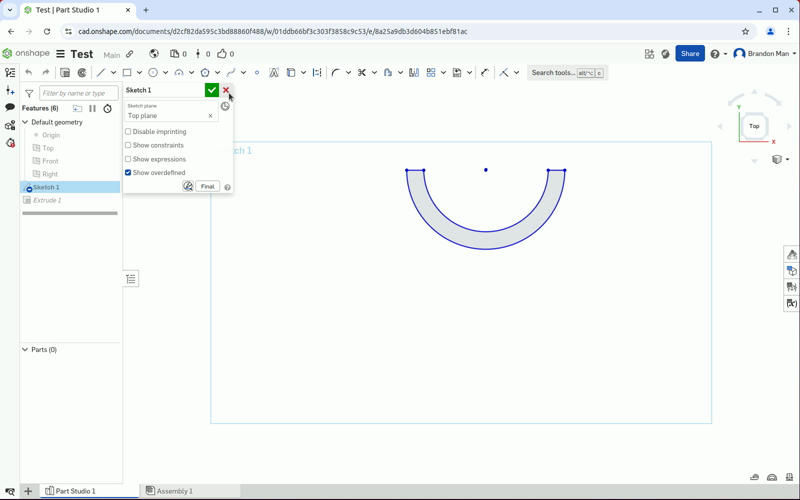
click(229, 92)
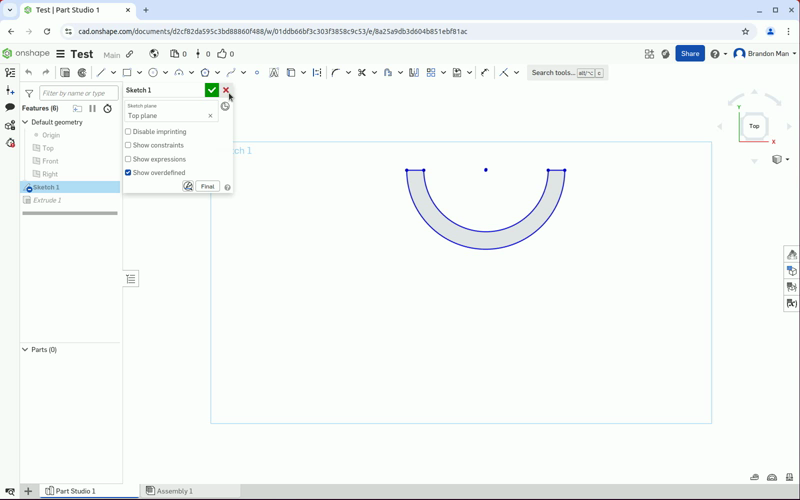
key(shift+s)
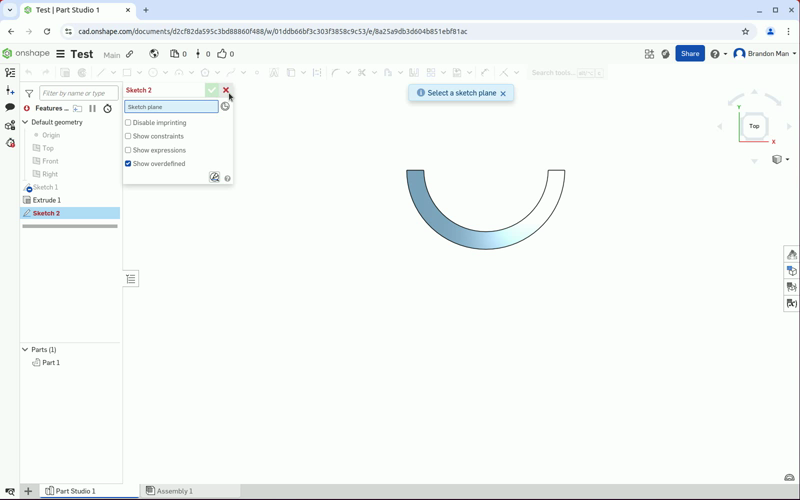
mouse_move(73, 150)
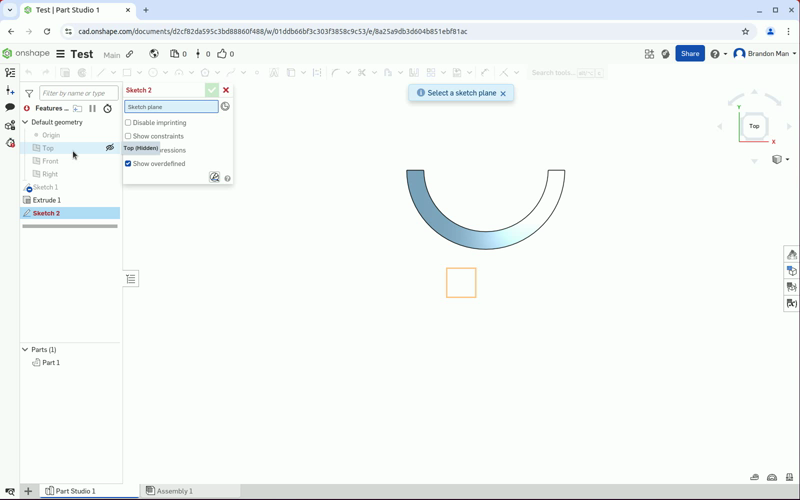
click(73, 150)
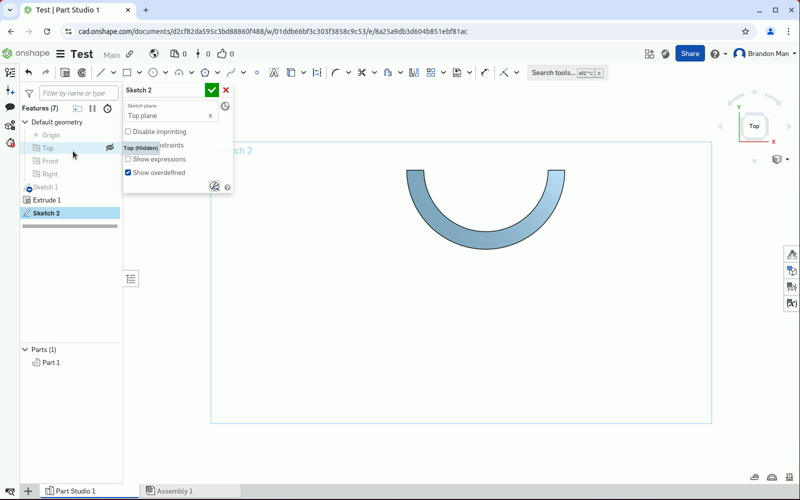
mouse_move(73, 352)
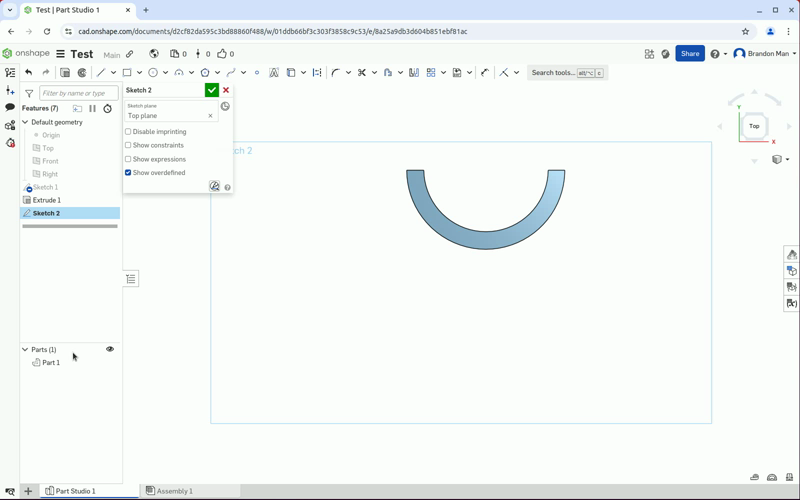
key(y)
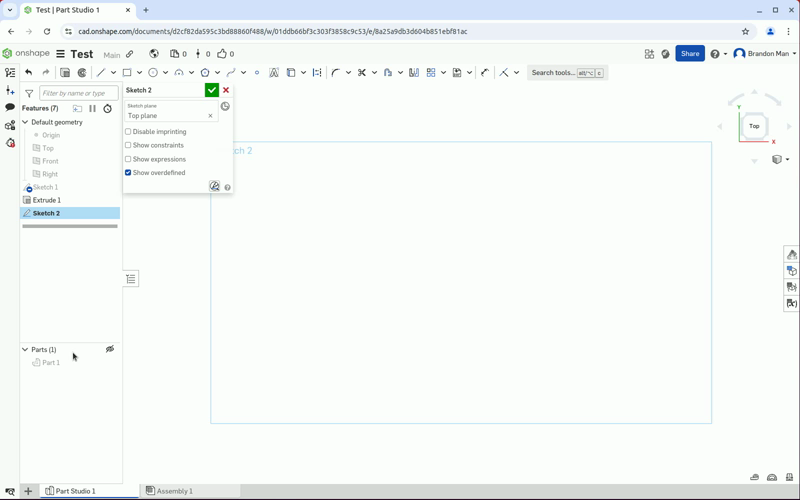
key(a)
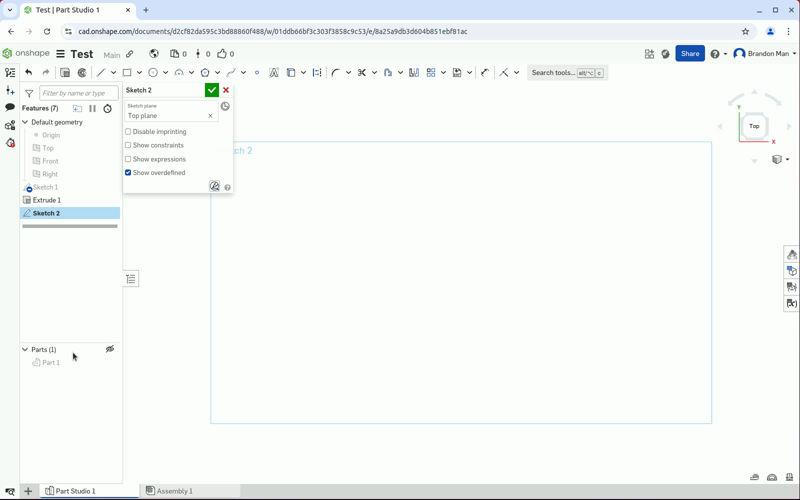
key_down(shift)
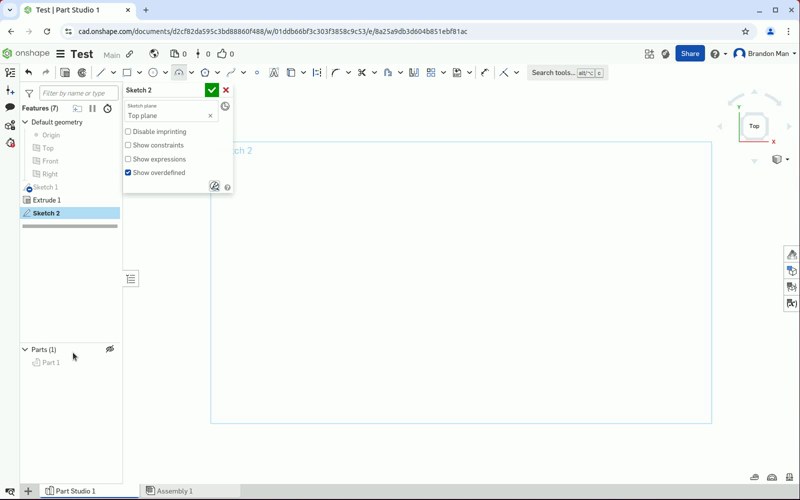
mouse_move(423, 170)
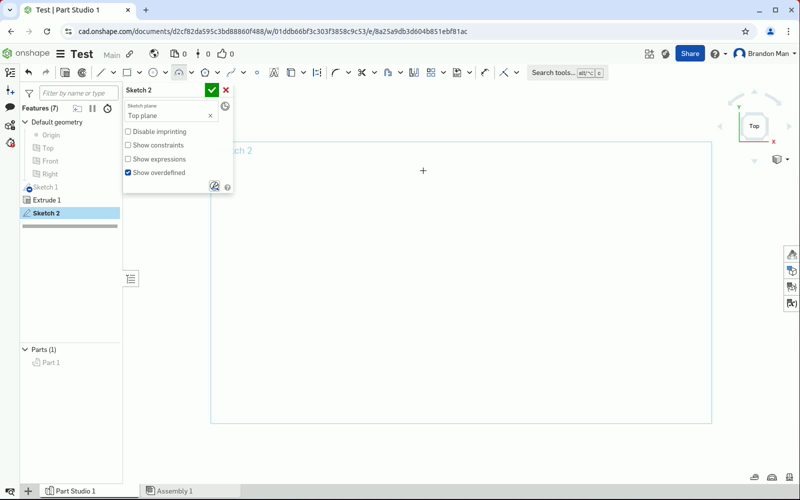
click(423, 170)
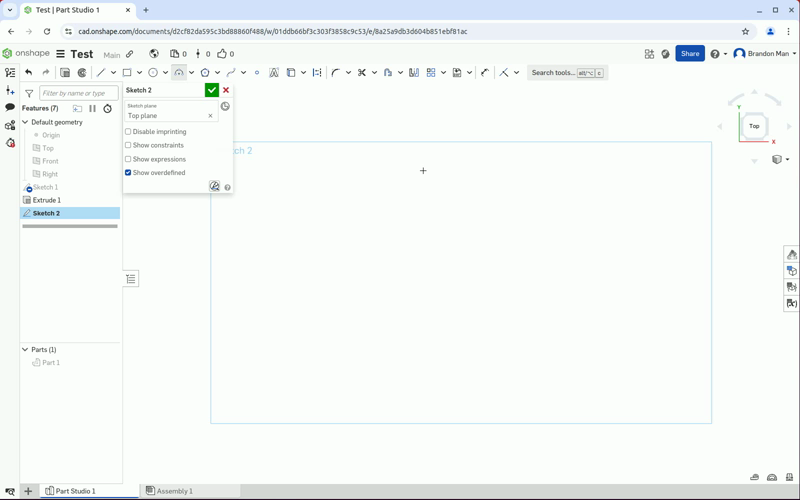
key_up(shift)
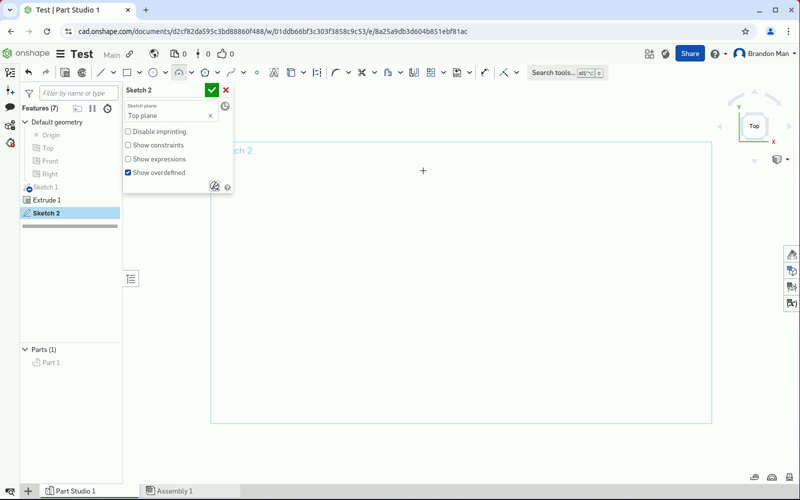
key_down(shift)
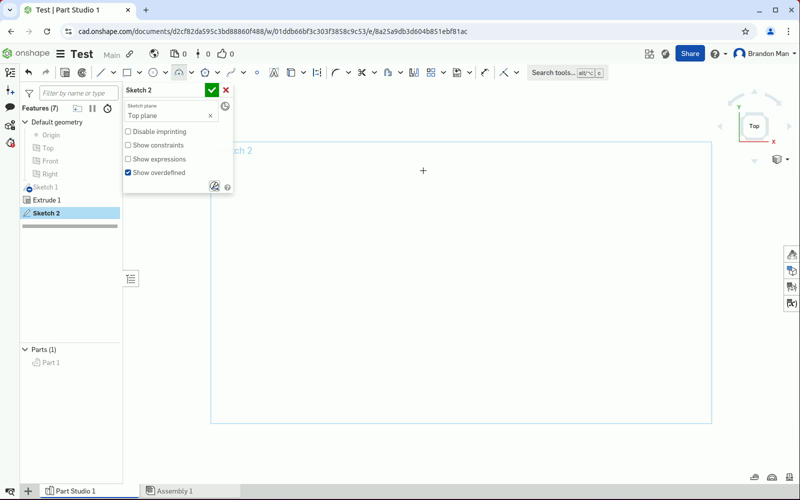
mouse_move(549, 170)
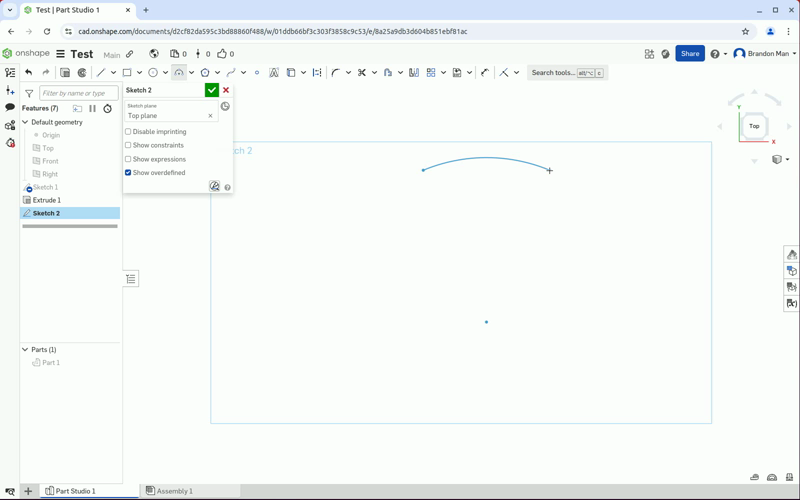
click(549, 170)
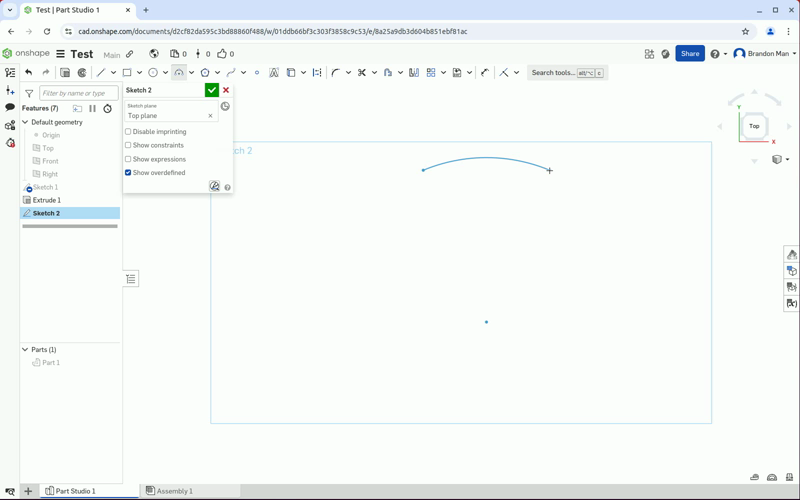
mouse_move(486, 232)
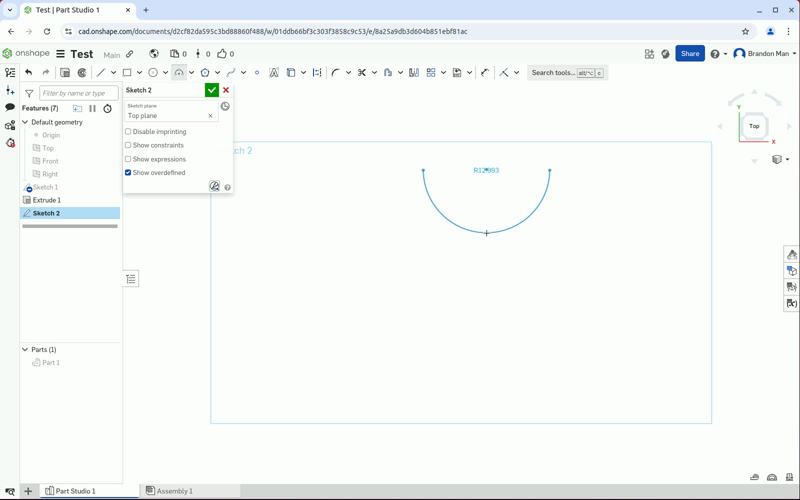
click(486, 232)
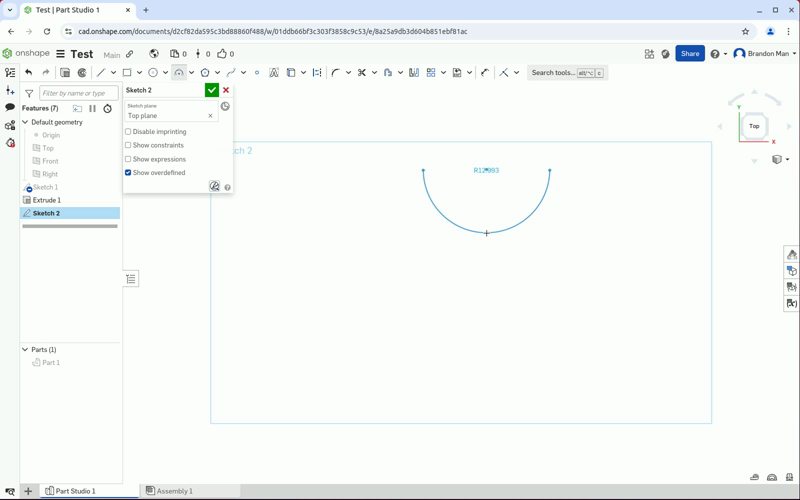
key_up(shift)
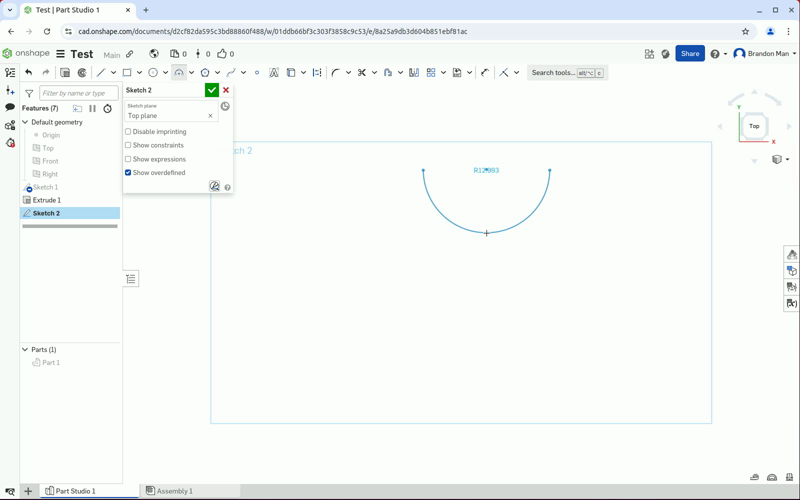
key(esc)
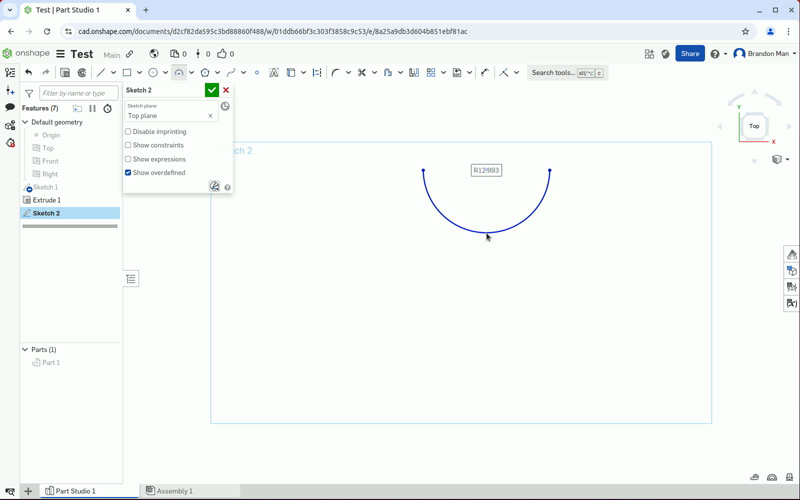
key(l)
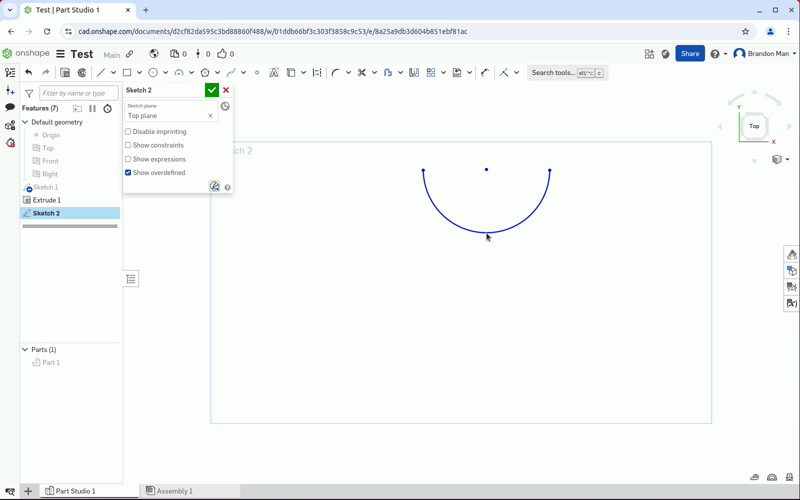
mouse_move(549, 170)
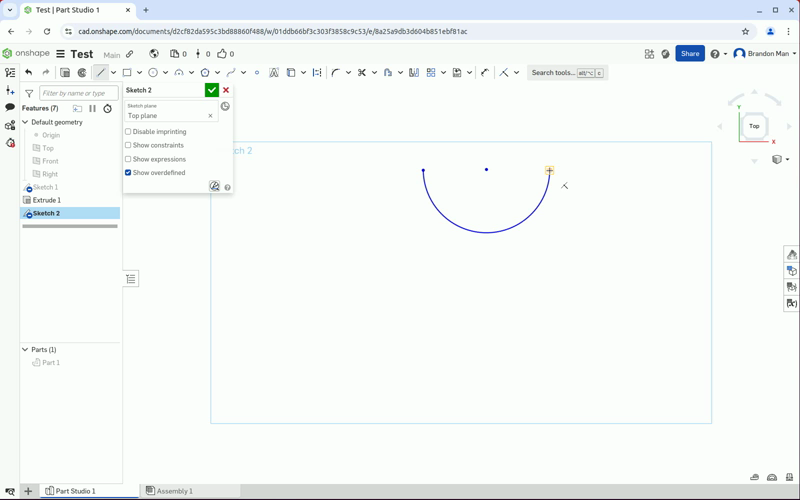
click(549, 170)
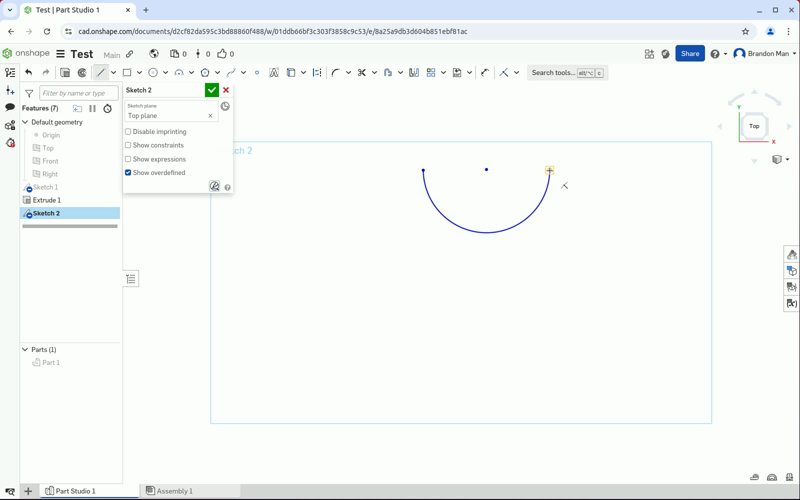
key_down(shift)
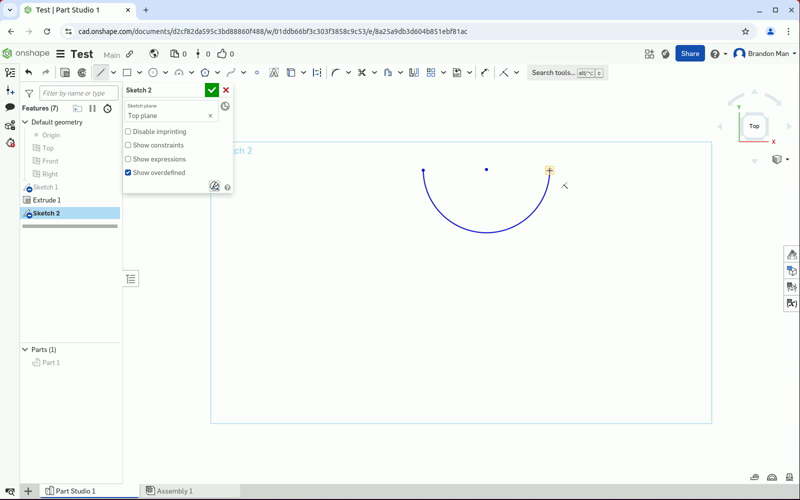
mouse_move(423, 170)
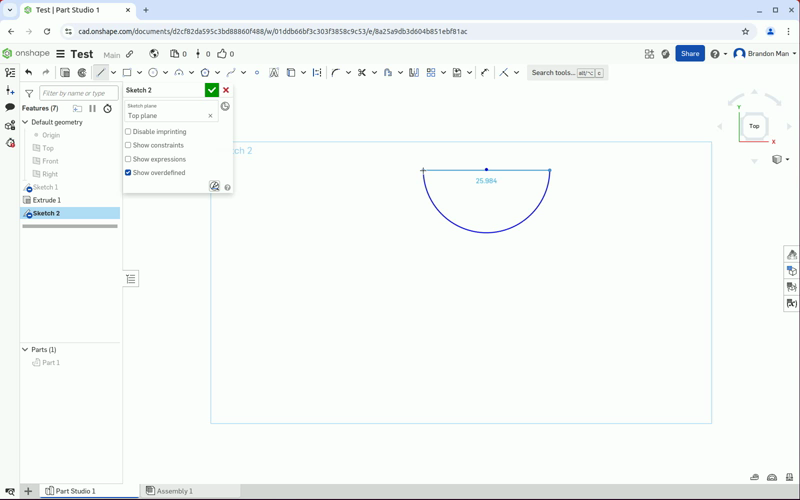
key_up(shift)
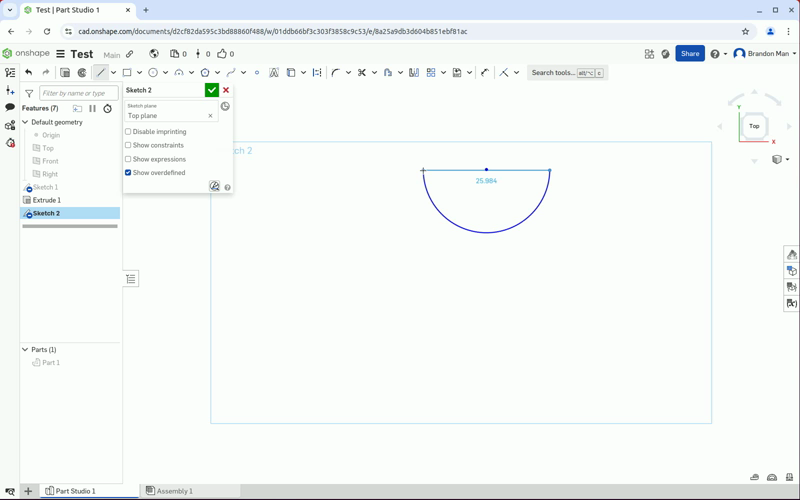
click(423, 170)
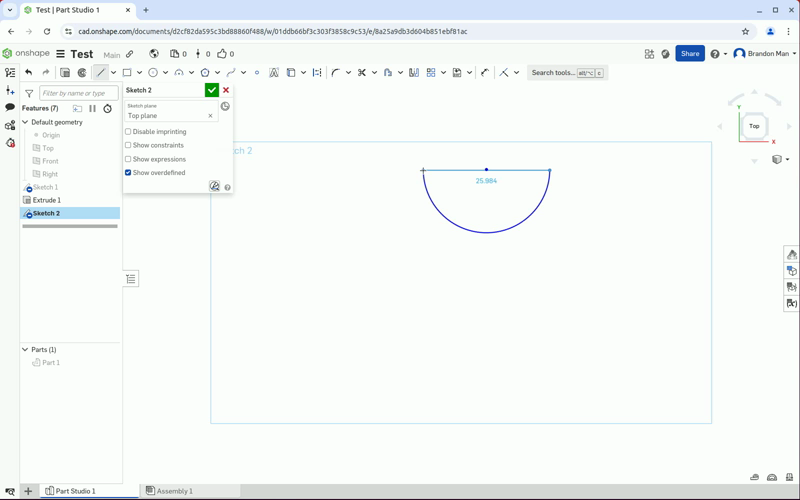
key(esc)
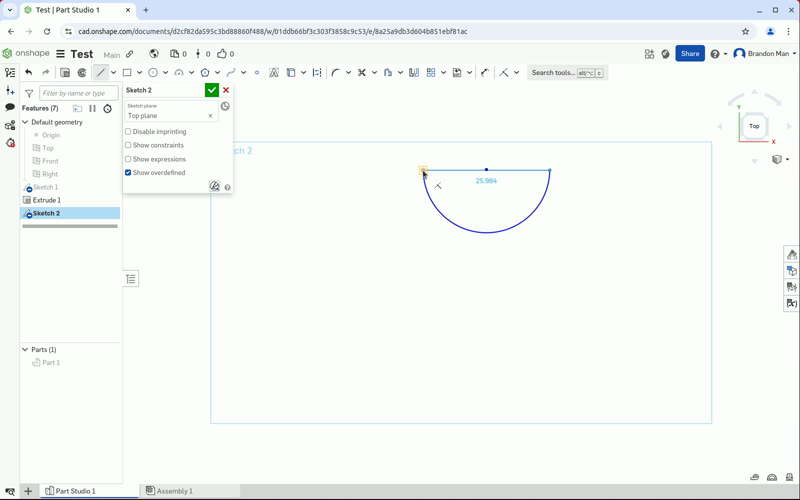
mouse_move(484, 214)
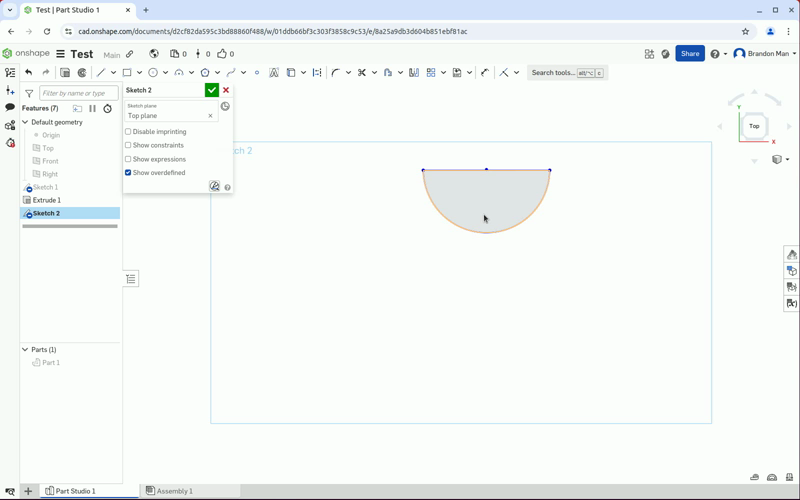
click(484, 214)
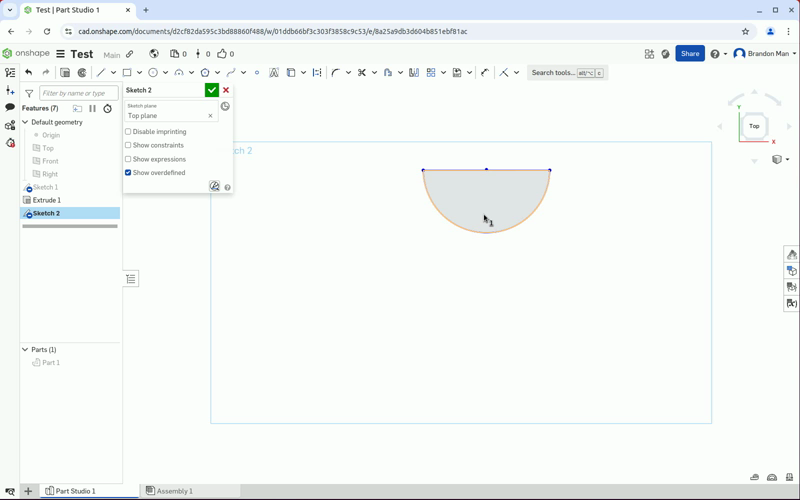
mouse_move(73, 352)
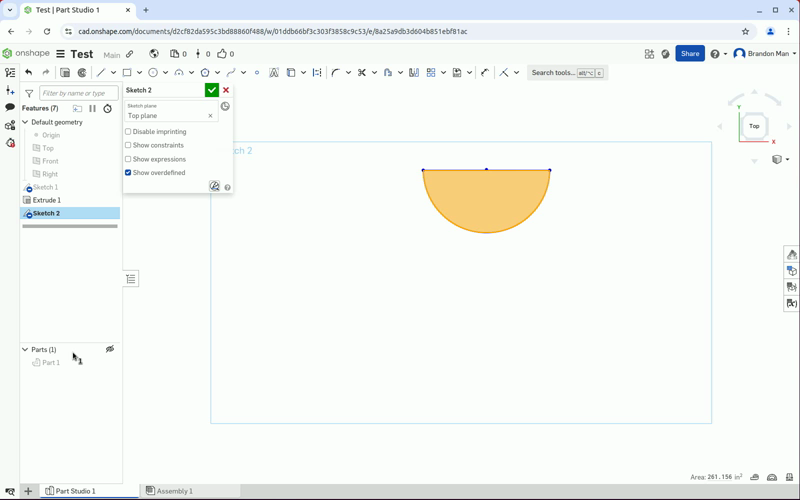
key(shift+y)
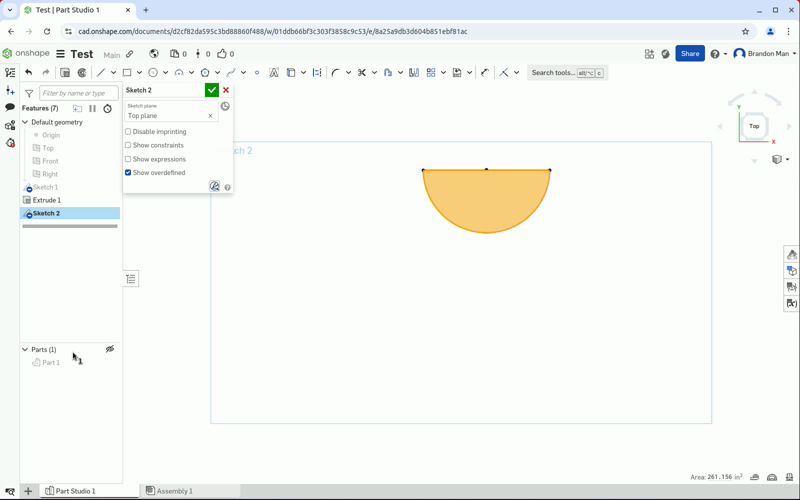
key(shift+e)
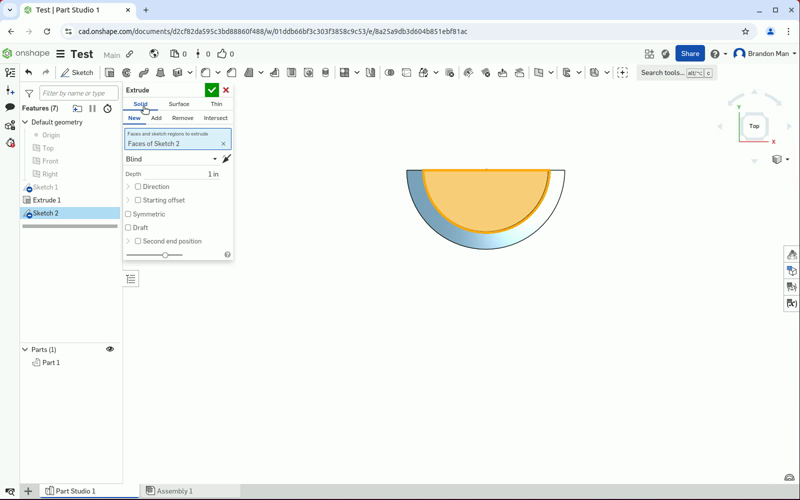
mouse_move(143, 106)
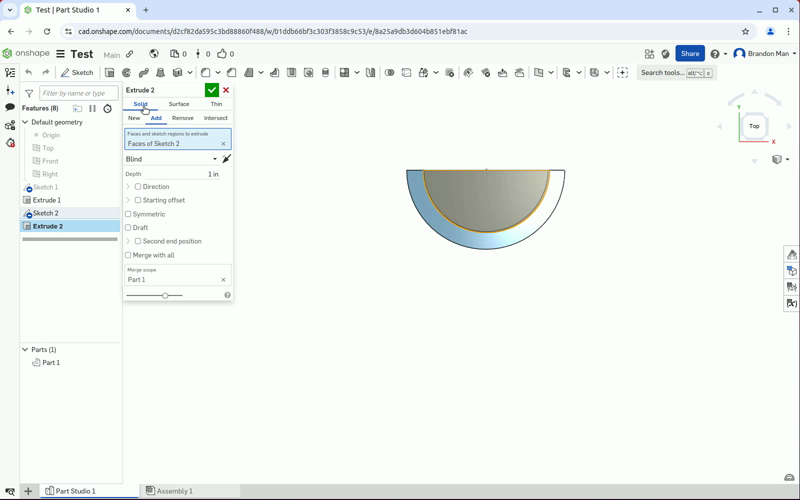
click(143, 106)
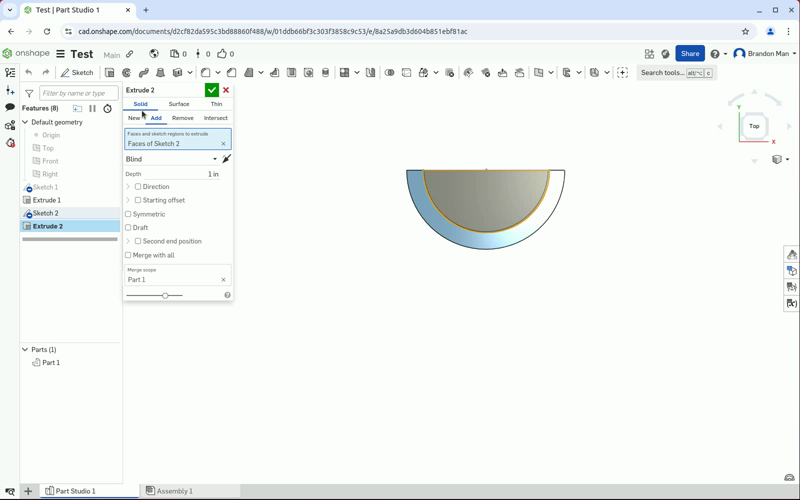
mouse_move(137, 120)
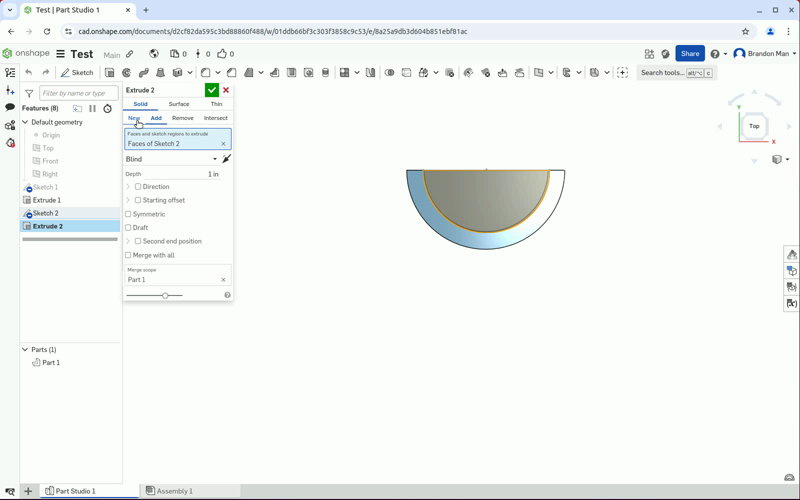
click(137, 120)
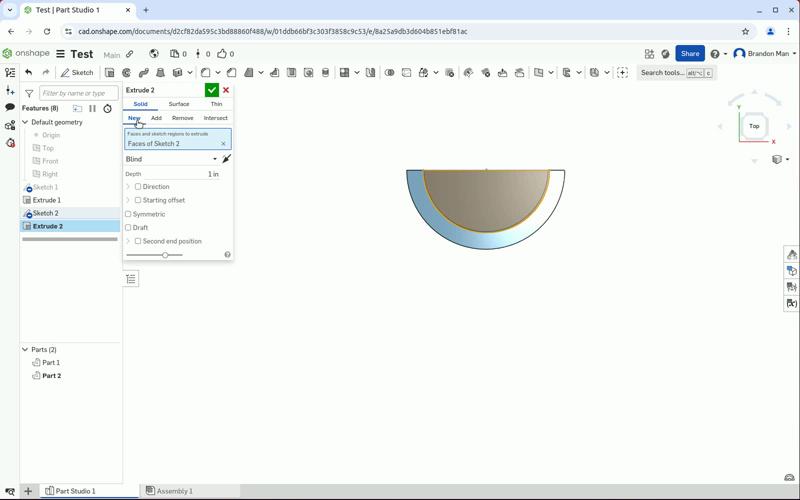
key(tab, 4)
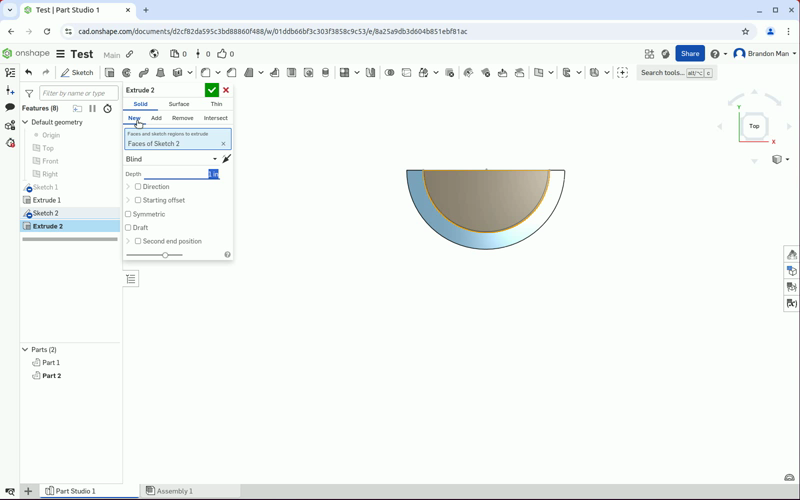
text(0.963)
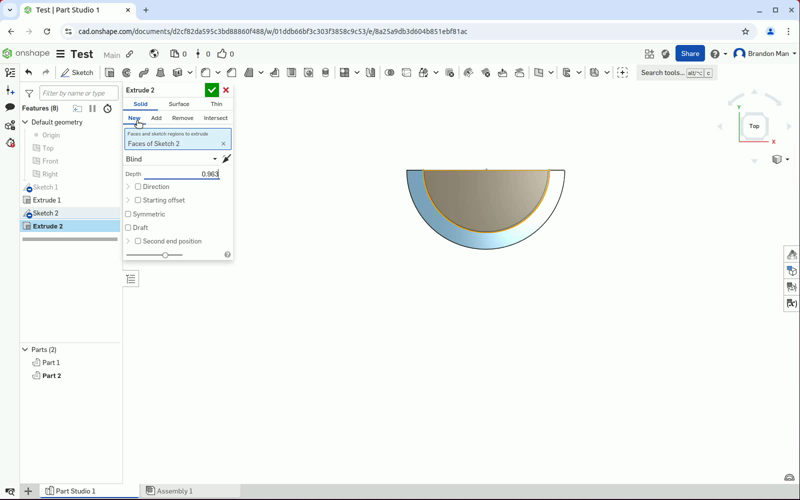
key(enter)
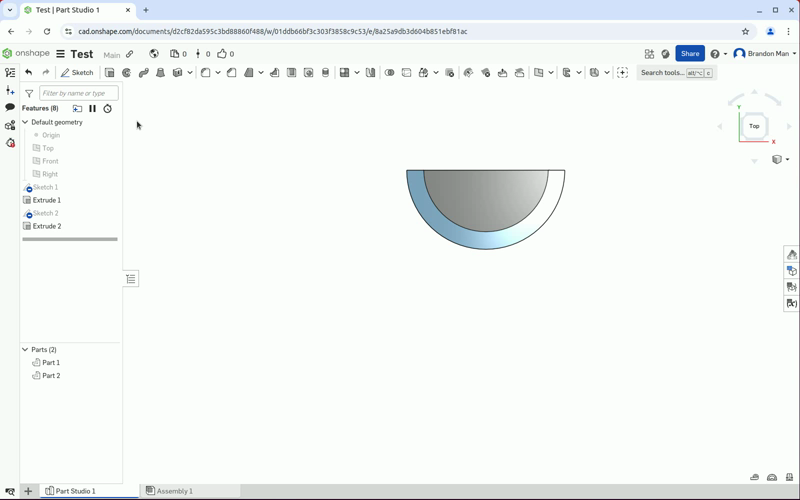
key(shift+h)
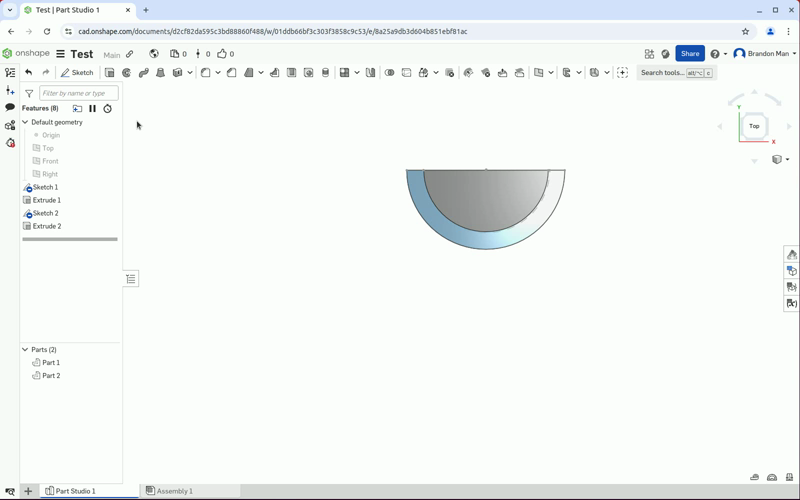
key(shift+h)
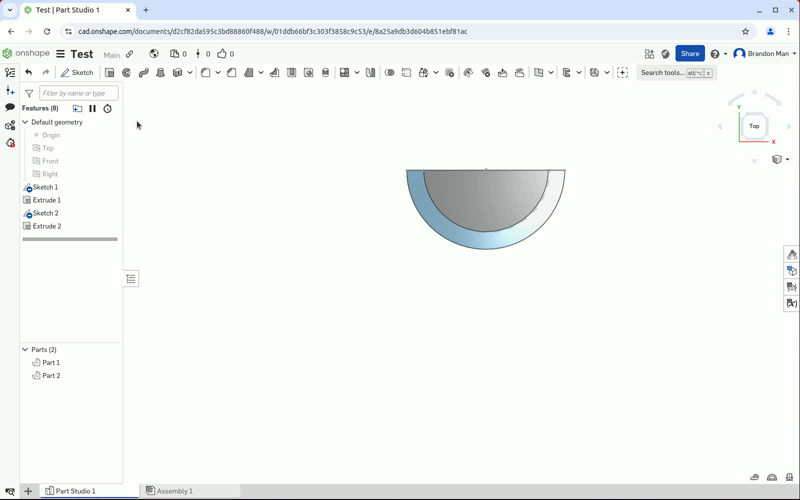
key(shift+7)
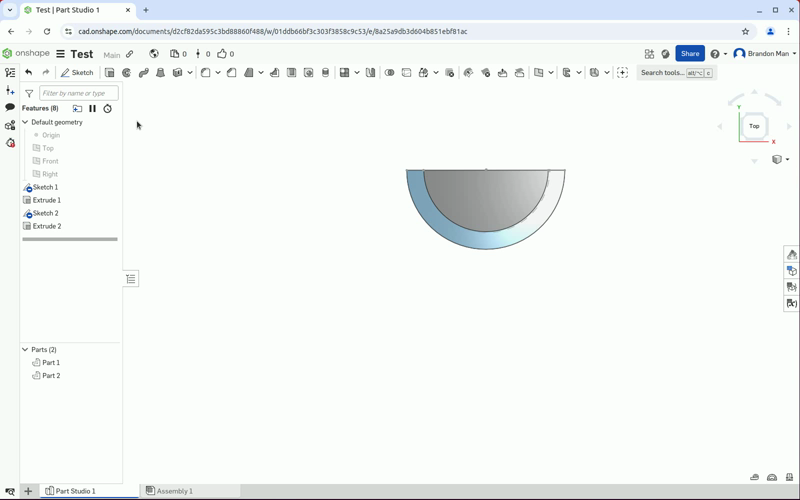
key(up, 3)
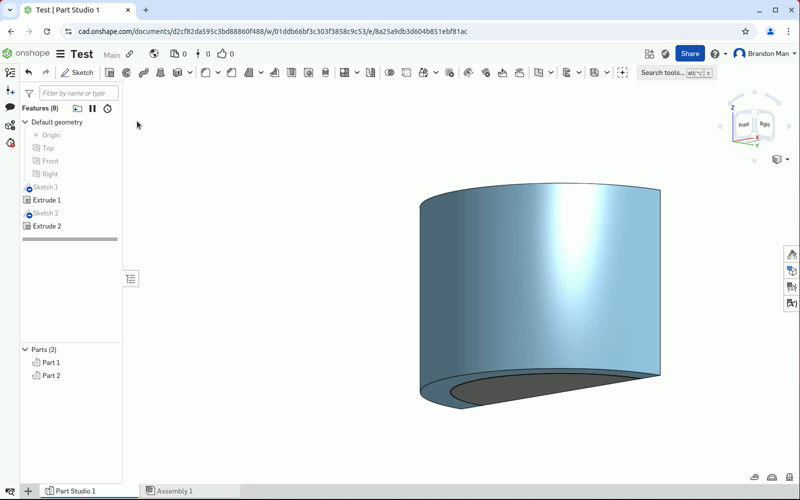
key(left, 3)
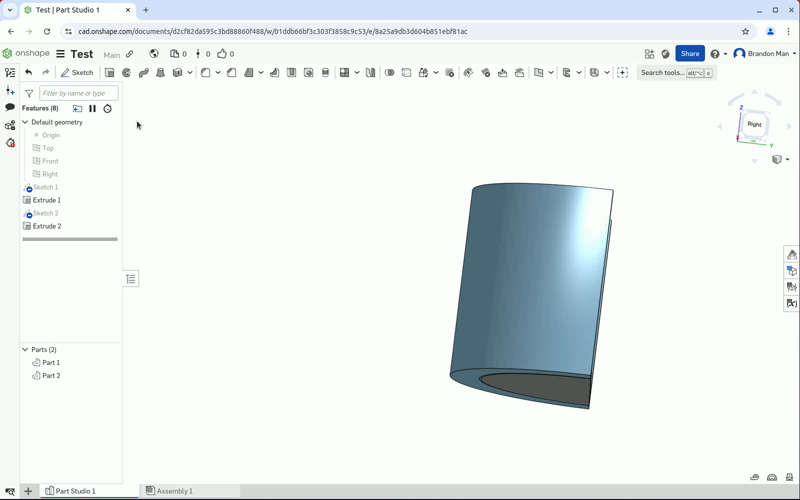
key(right, 3)
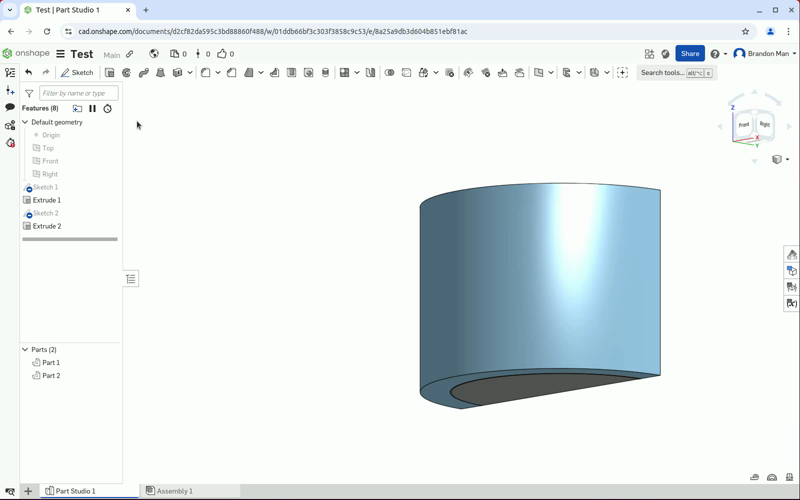
key(down, 3)
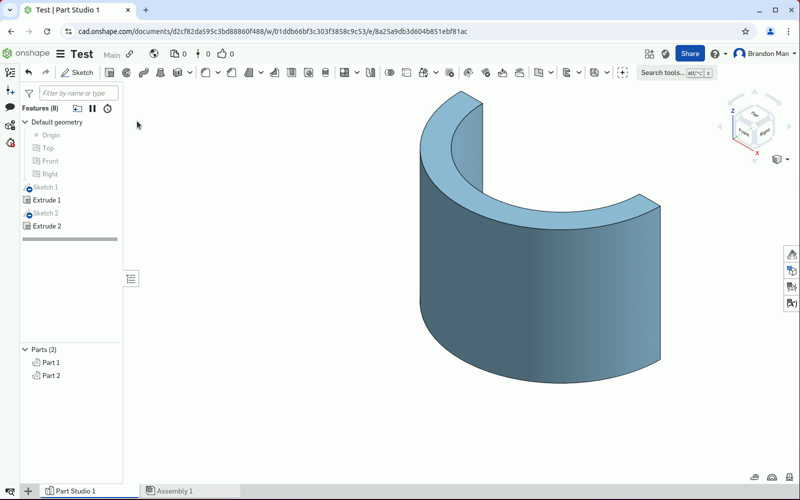
mouse_move(73, 189)
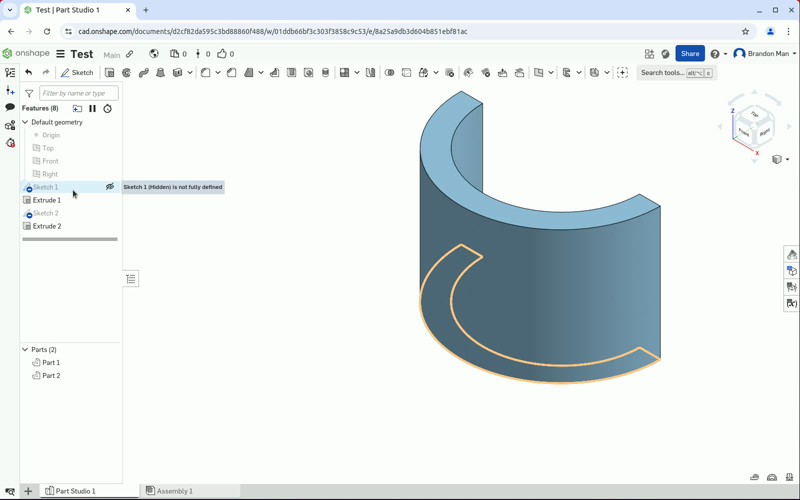
click(73, 189)